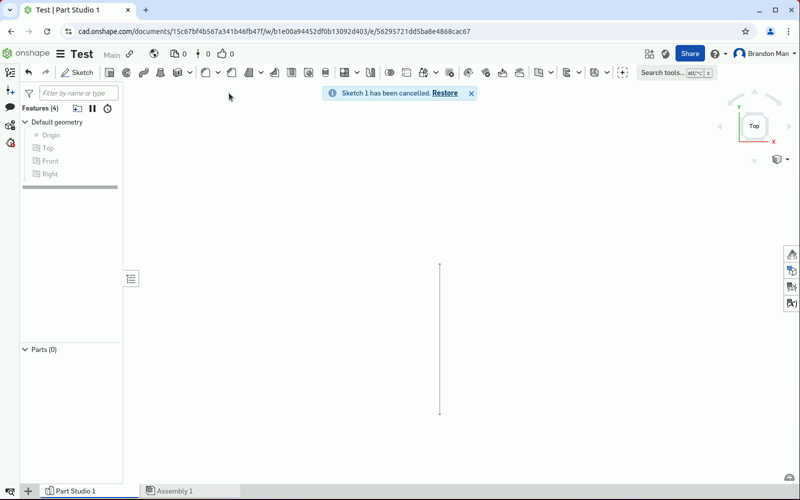
key(shift+h)
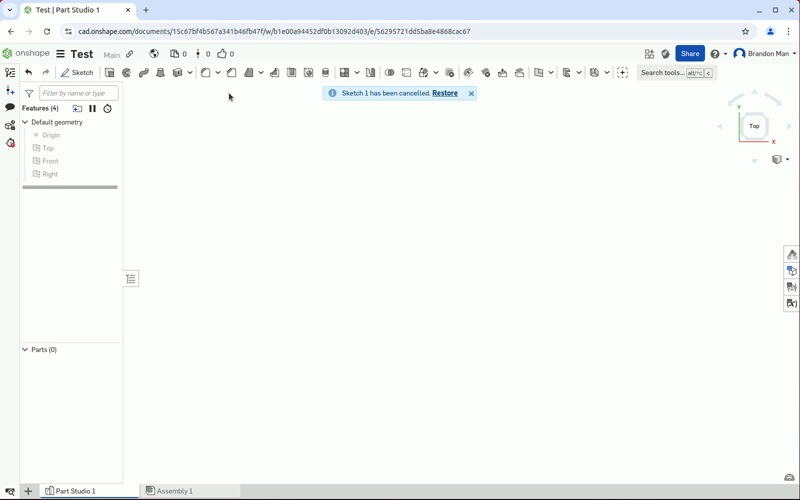
mouse_move(73, 352)
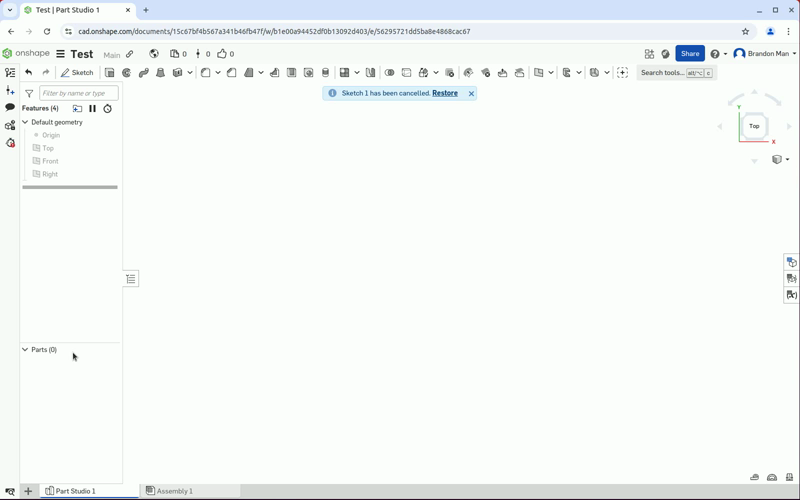
key(y)
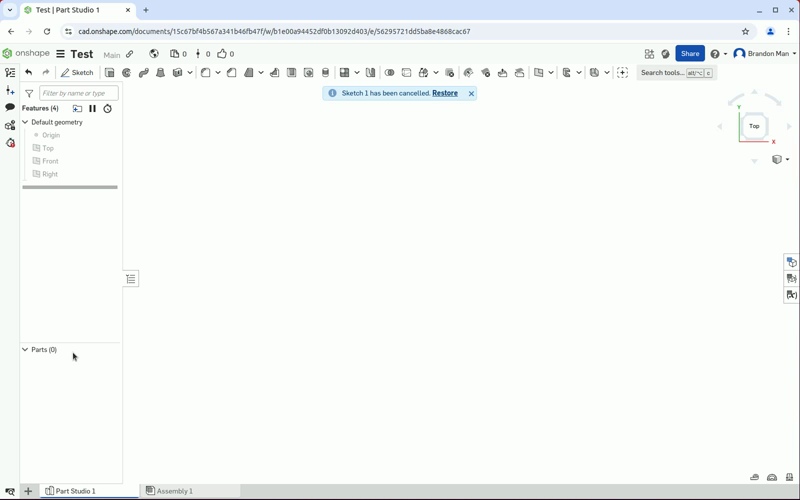
key(shift+p)
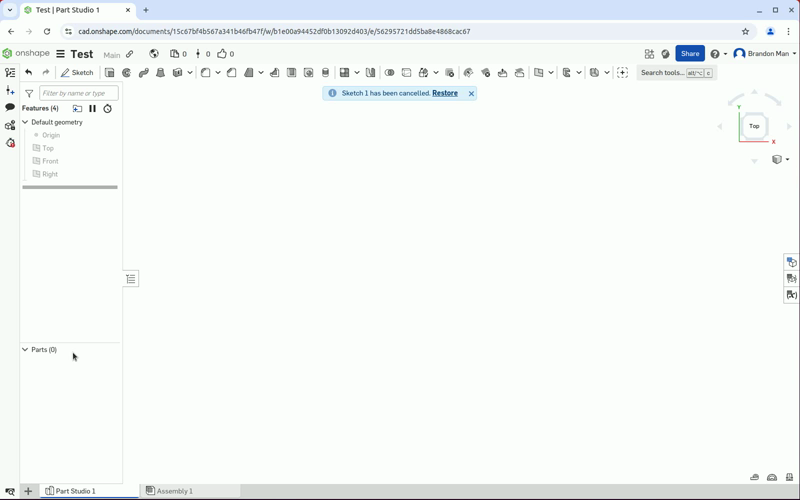
key(space)
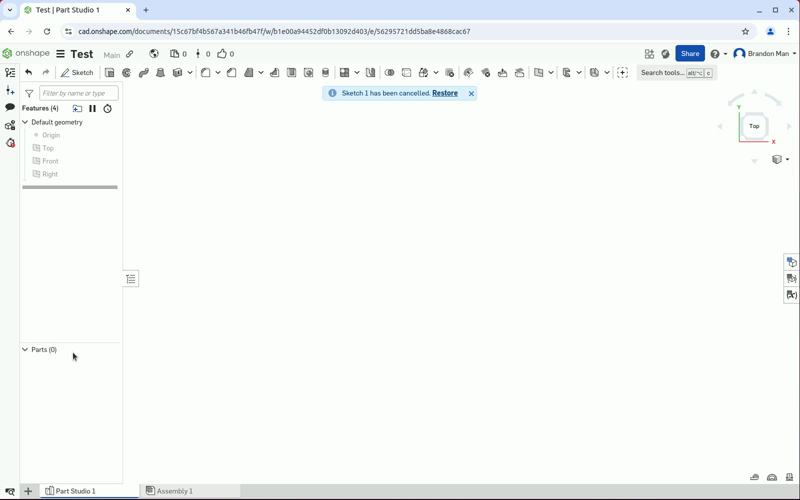
key_down(shift)
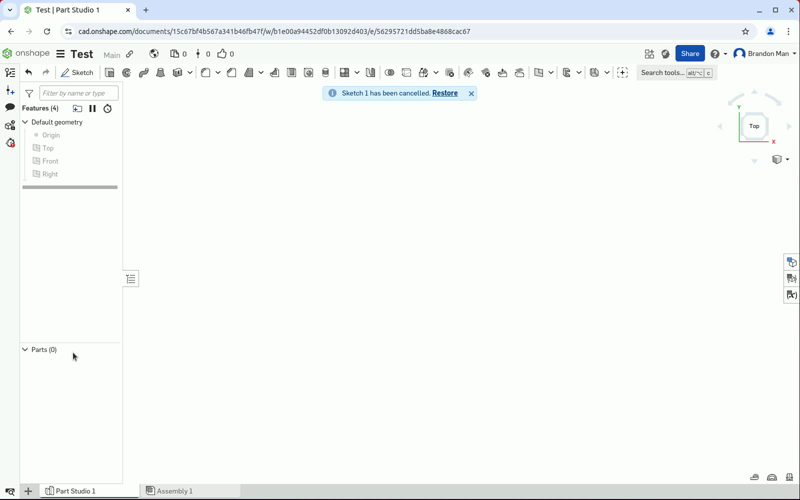
key(up)
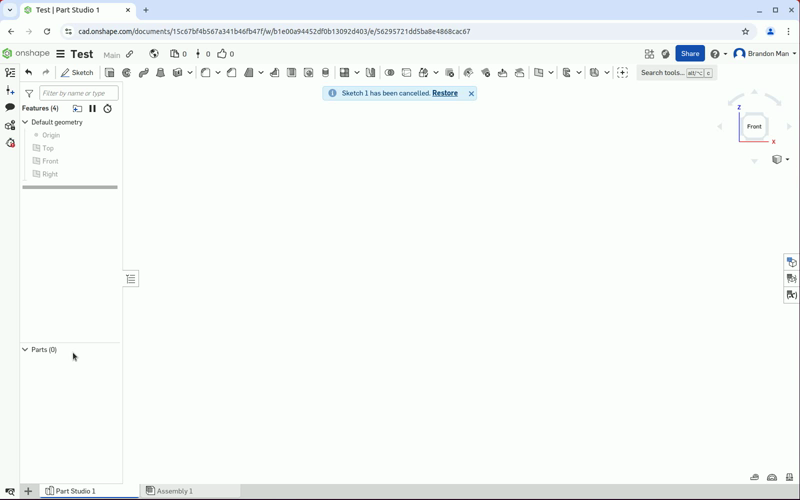
key_up(shift)
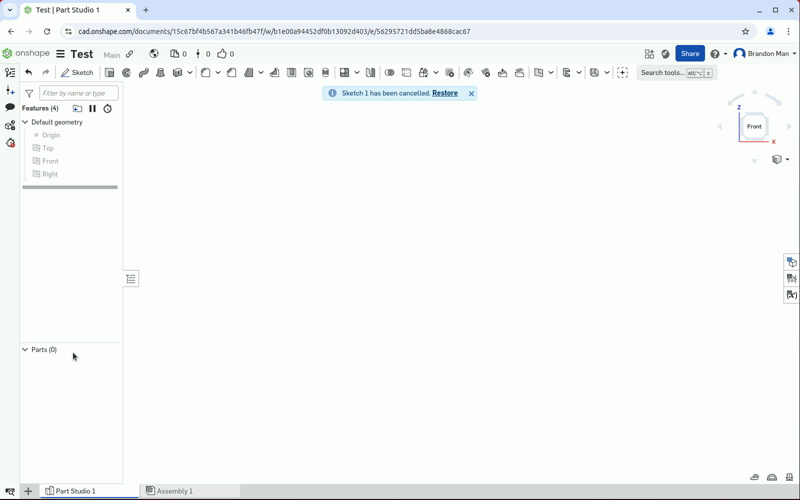
mouse_move(73, 352)
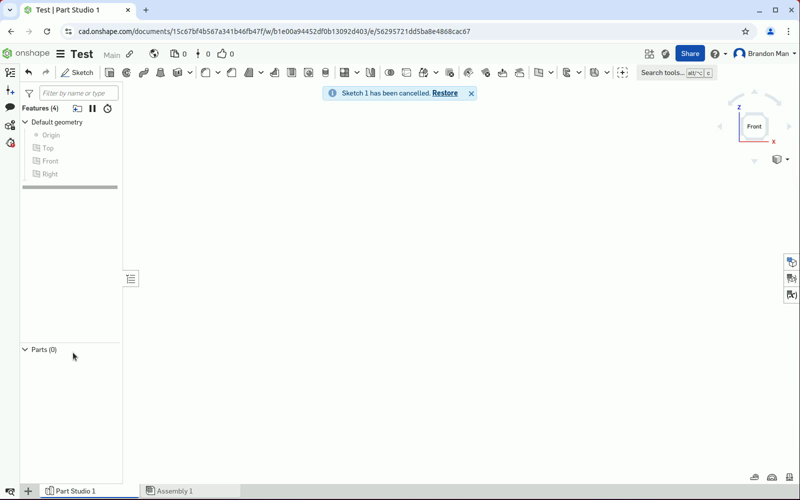
key(shift+y)
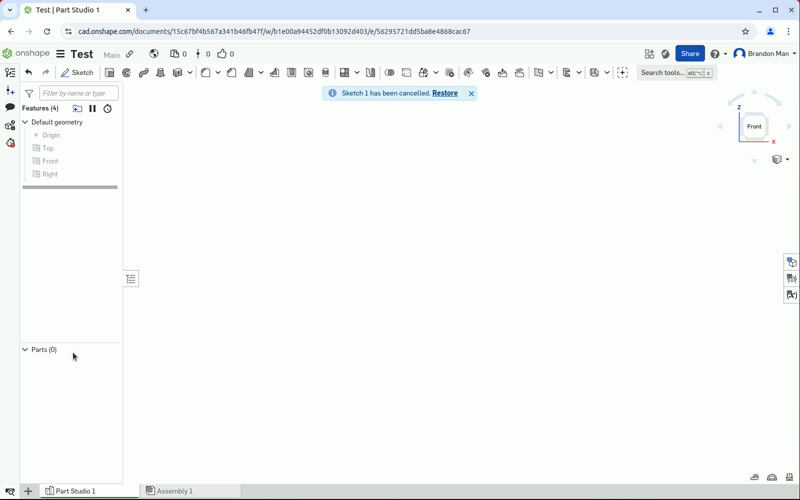
key(shift+s)
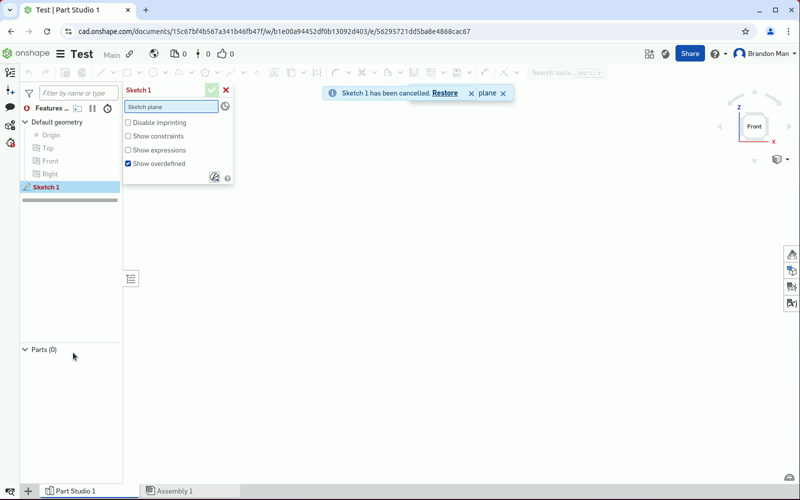
mouse_move(73, 163)
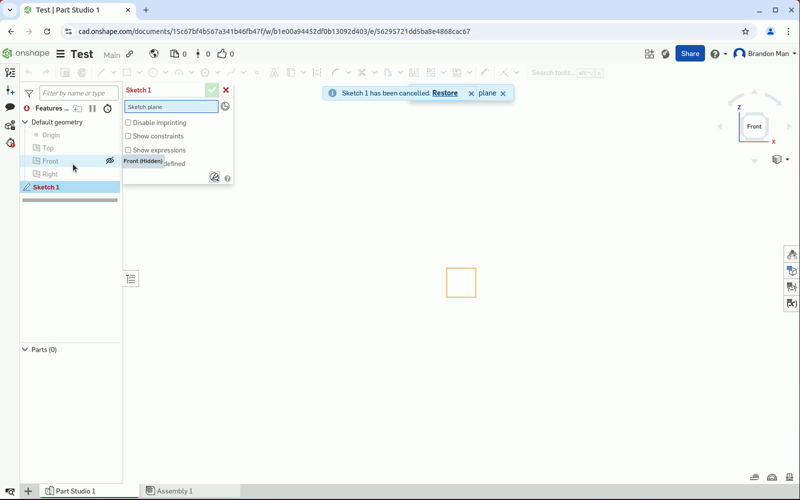
click(73, 163)
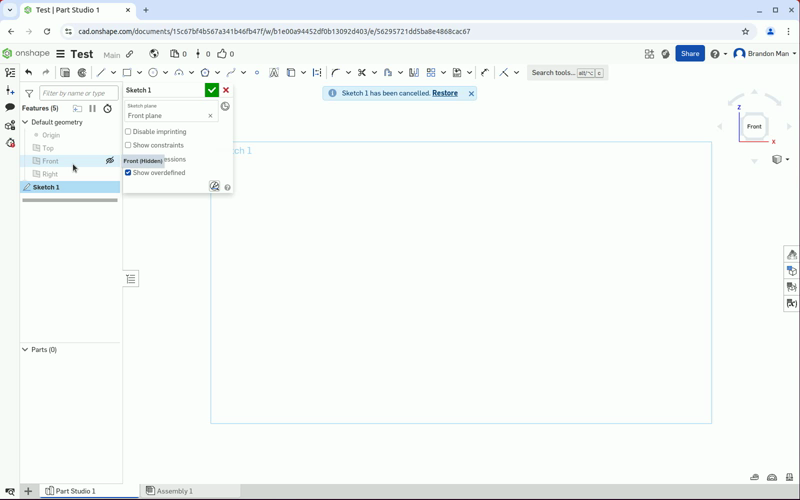
mouse_move(73, 352)
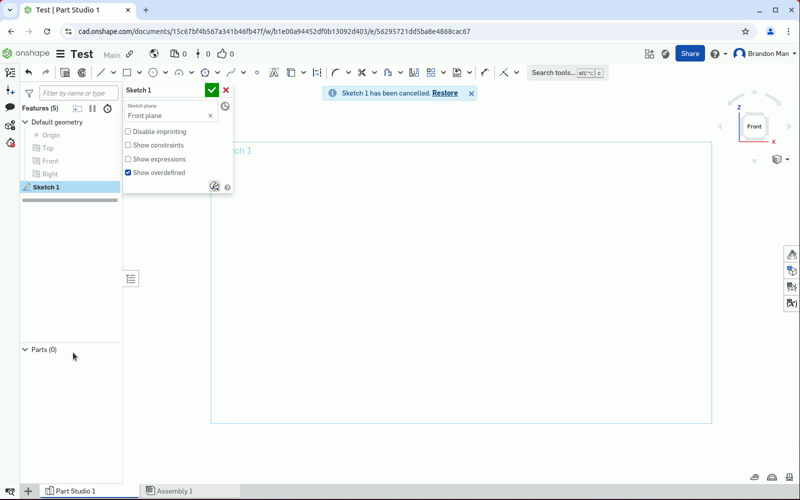
key(y)
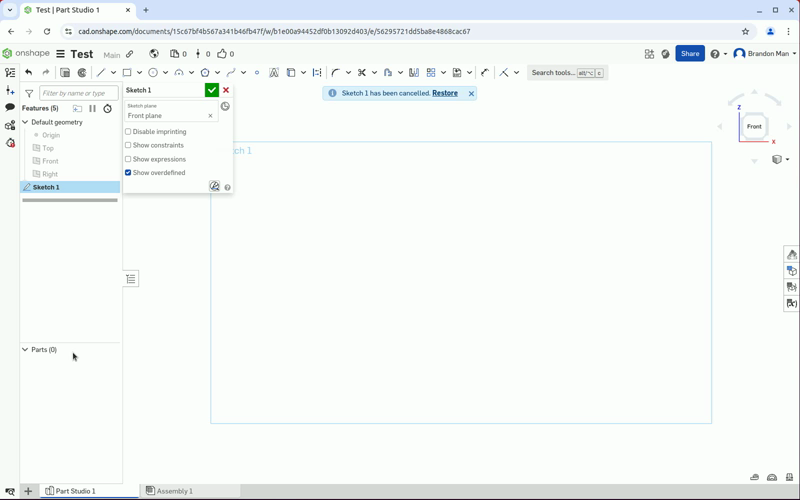
key(l)
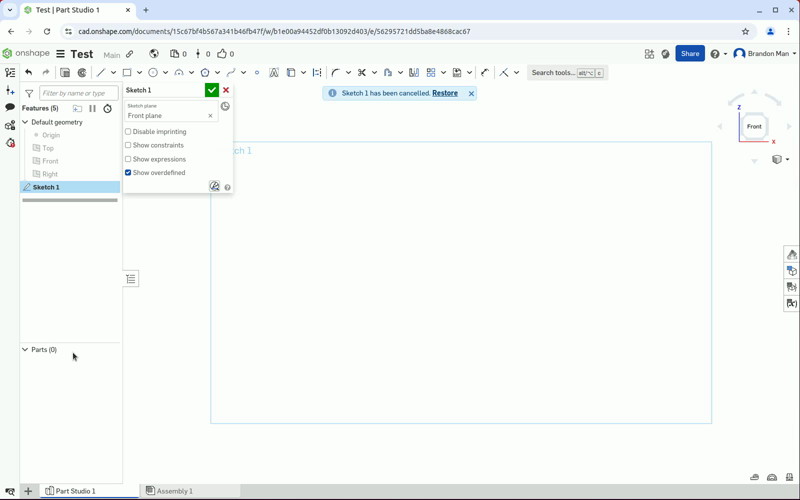
key_down(shift)
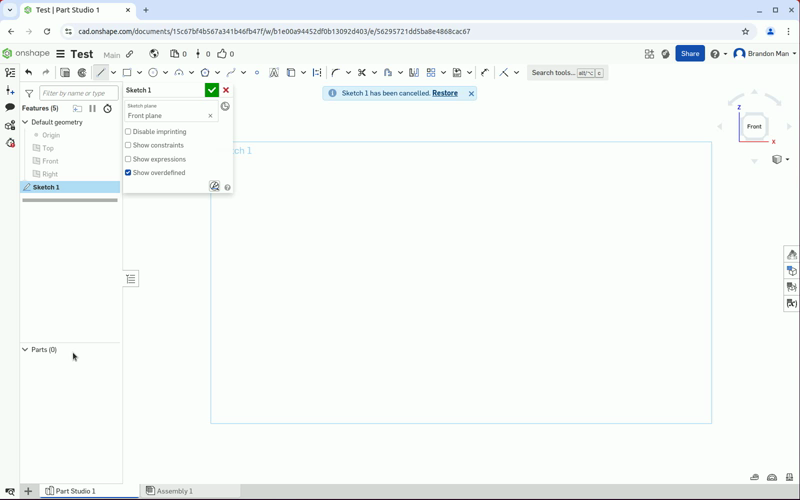
mouse_move(452, 291)
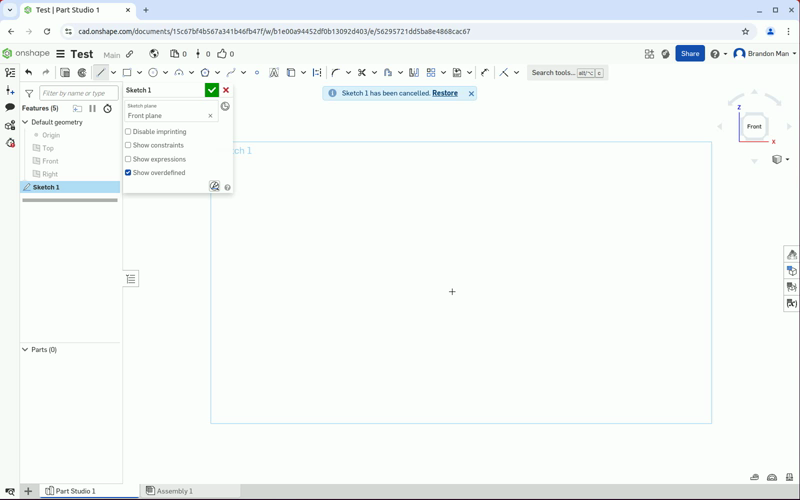
click(452, 291)
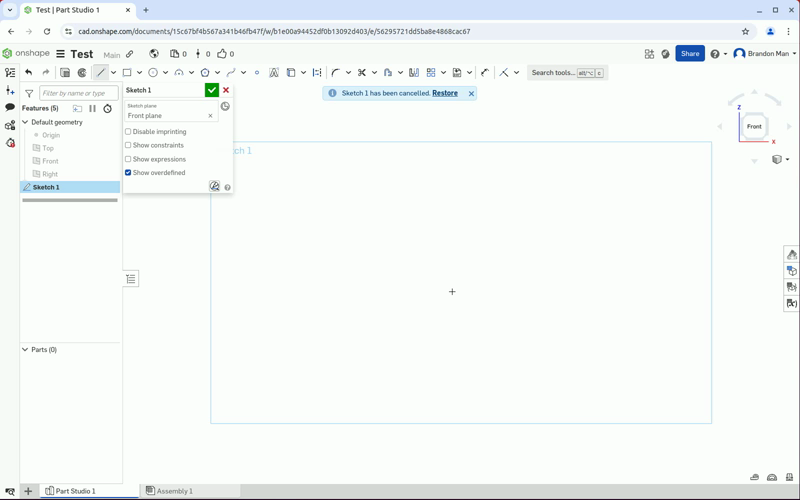
key_up(shift)
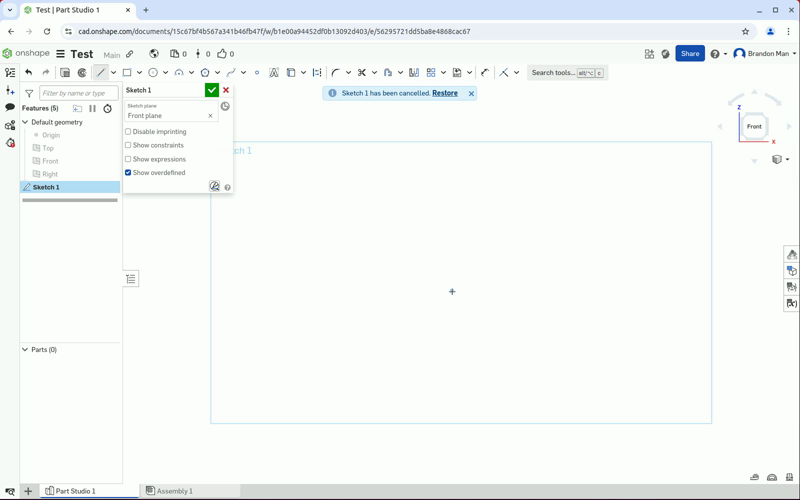
key_down(shift)
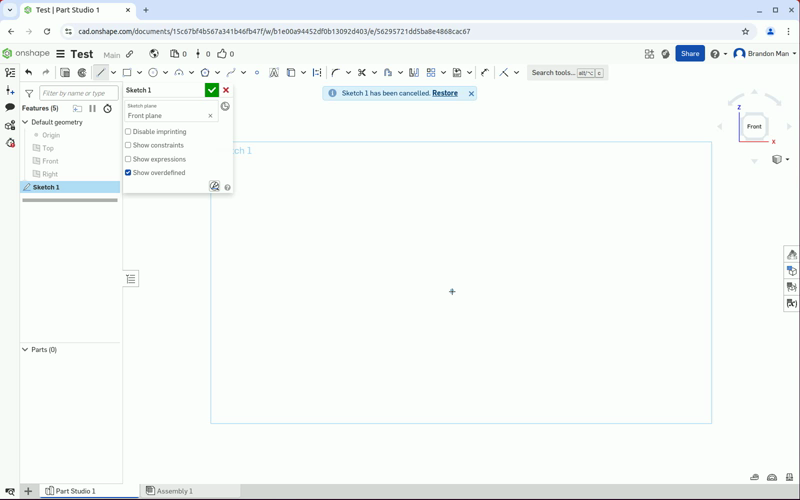
mouse_move(482, 291)
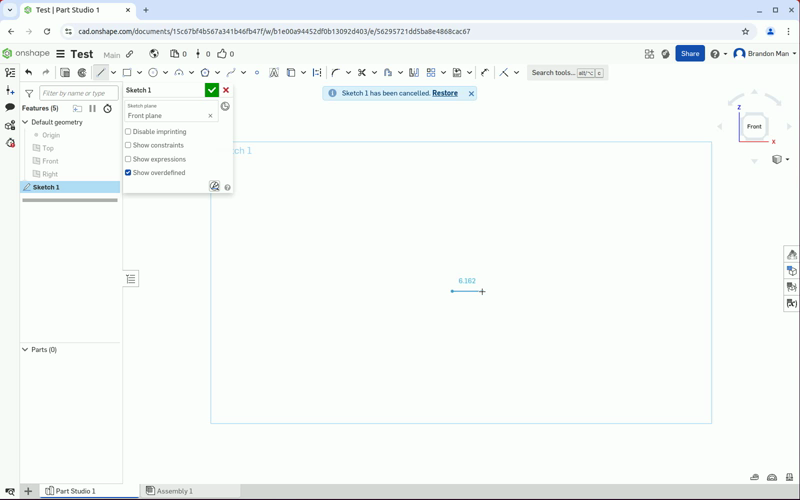
mouse_move(468, 291)
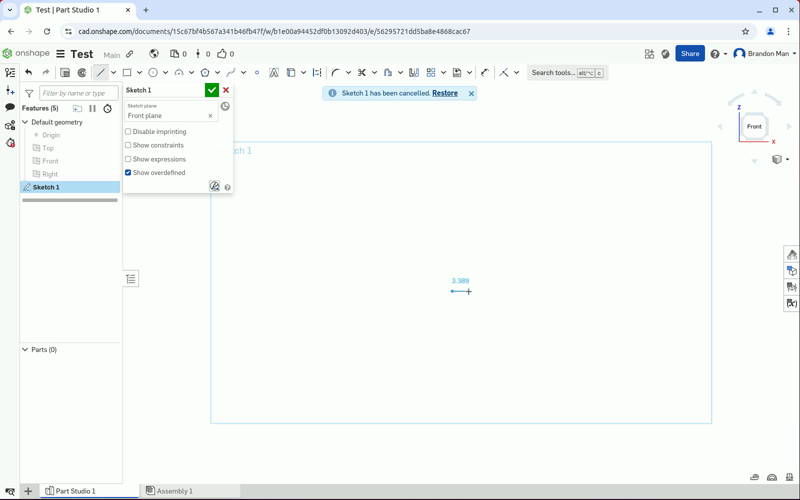
click(468, 291)
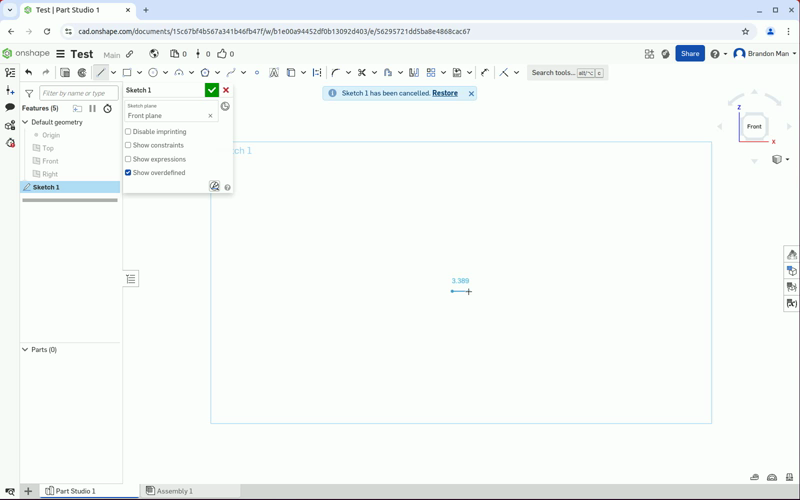
key_up(shift)
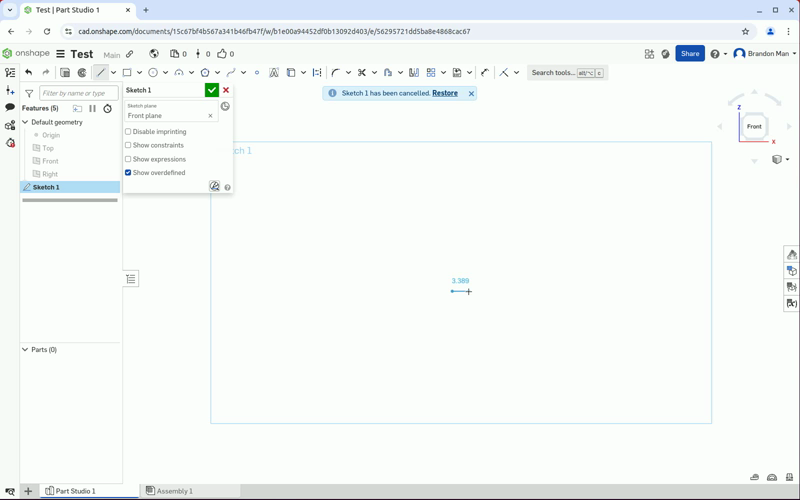
key_down(shift)
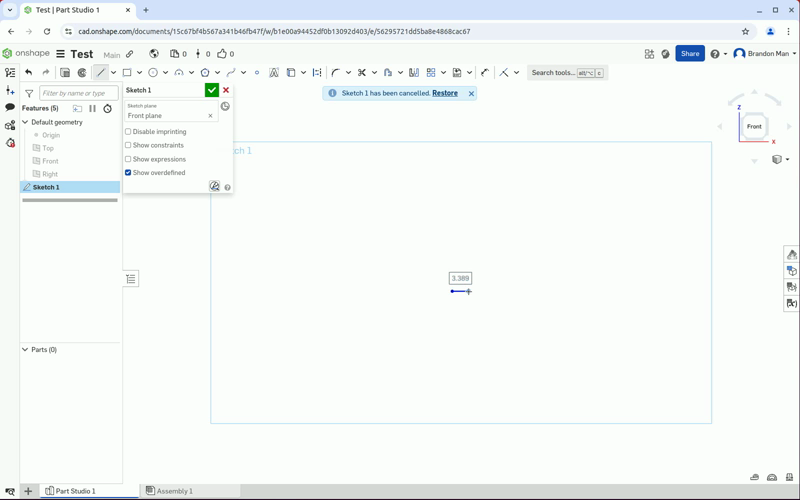
mouse_move(498, 291)
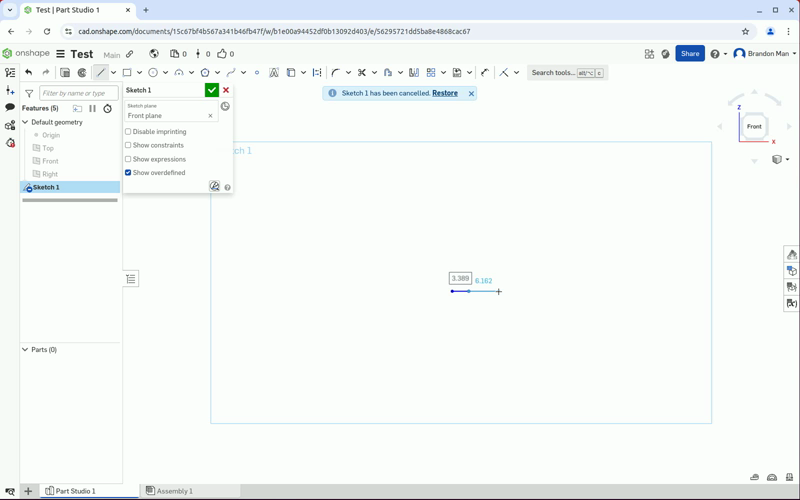
mouse_move(468, 274)
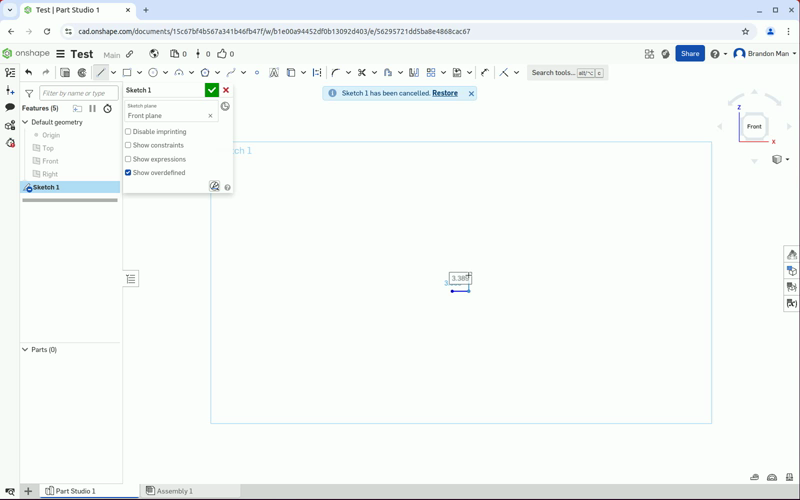
click(468, 274)
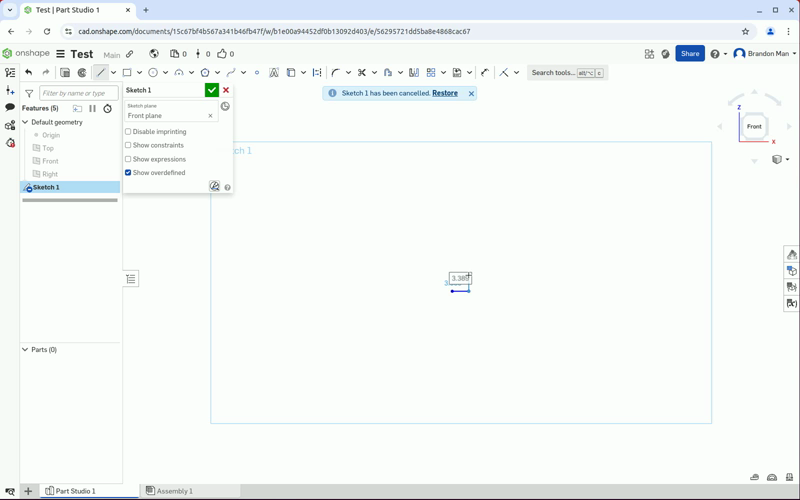
key_up(shift)
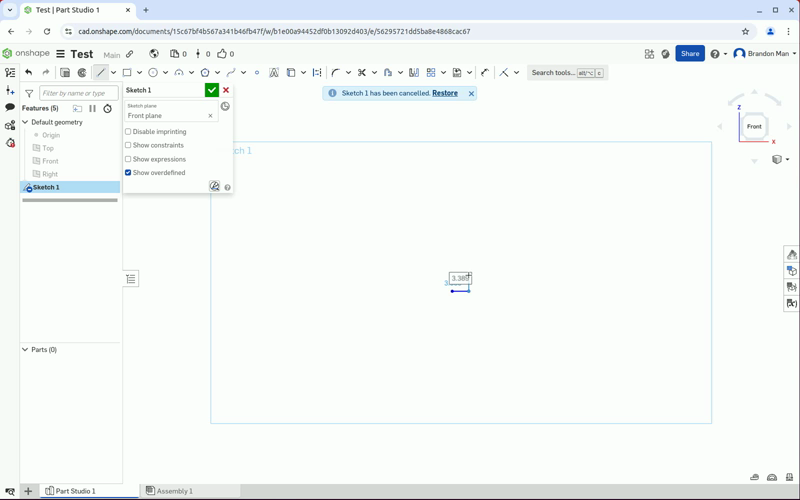
key_down(shift)
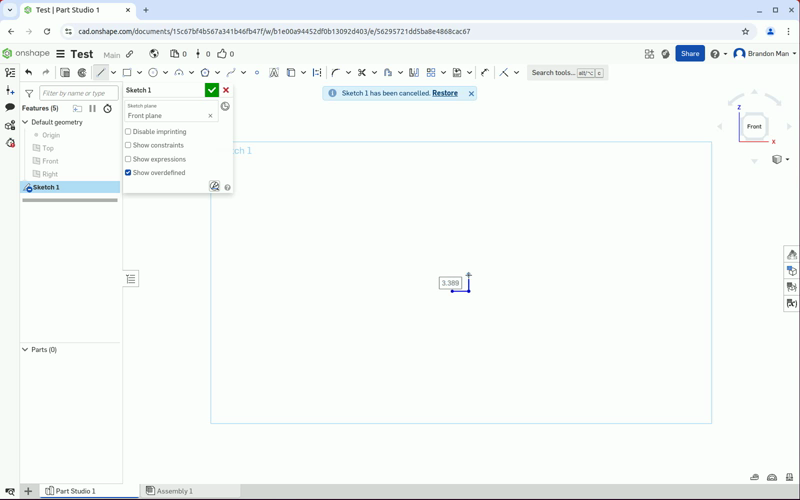
mouse_move(498, 274)
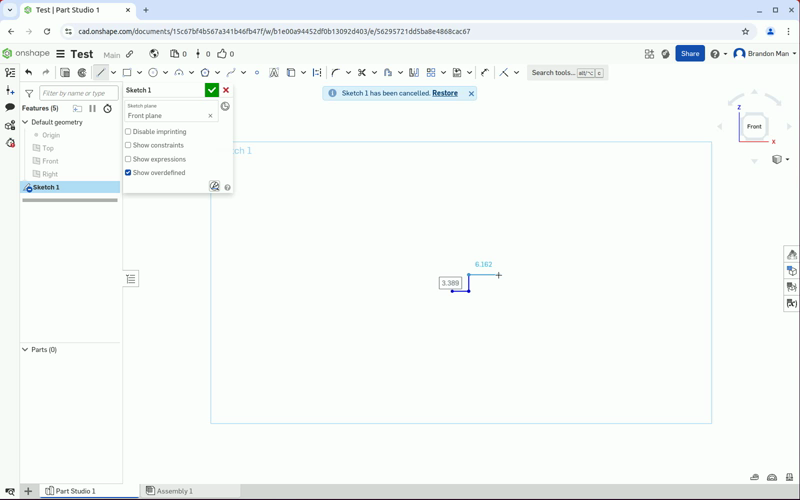
mouse_move(452, 274)
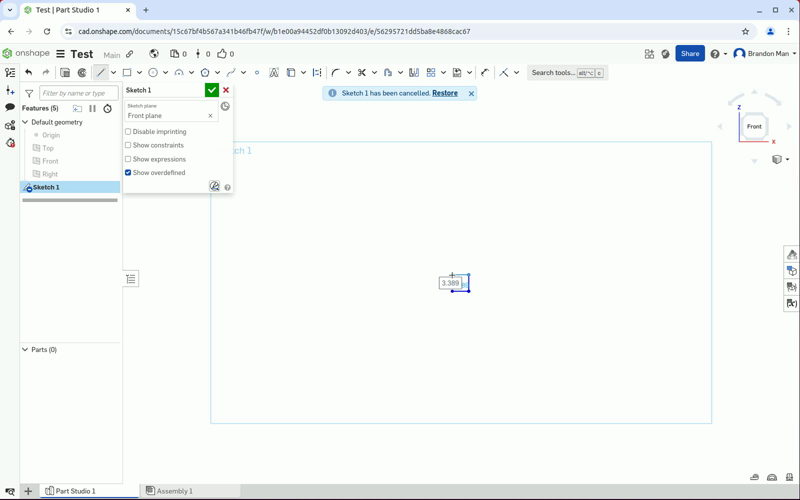
click(452, 274)
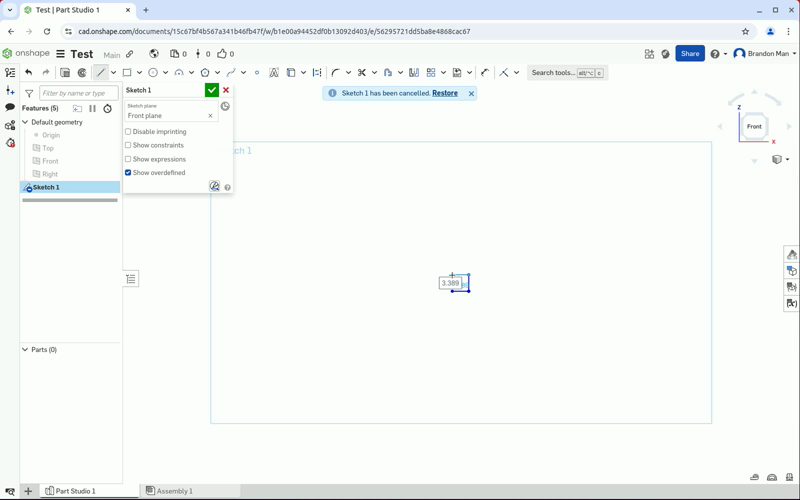
key_up(shift)
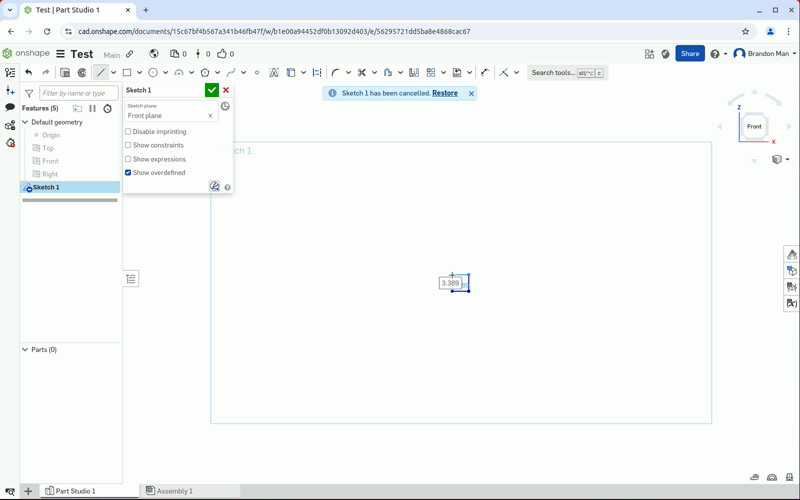
mouse_move(482, 274)
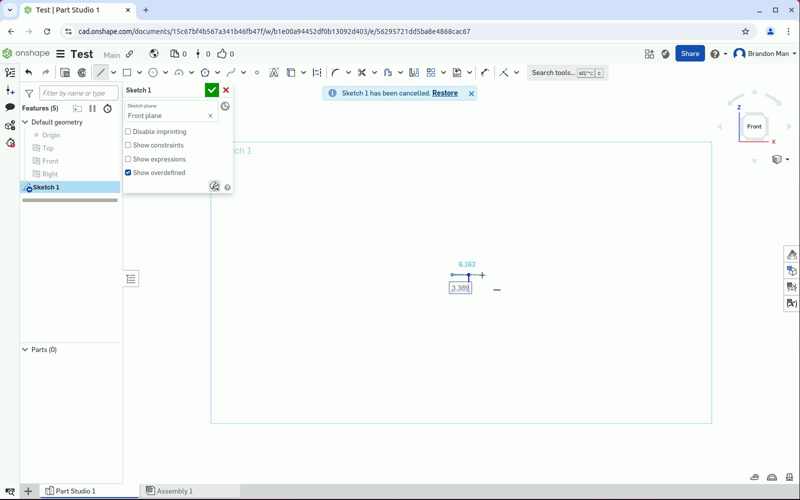
key_down(shift)
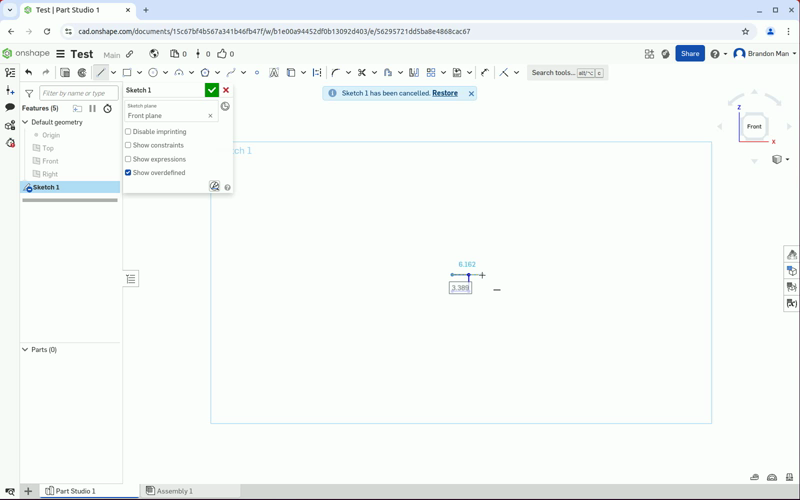
mouse_move(452, 291)
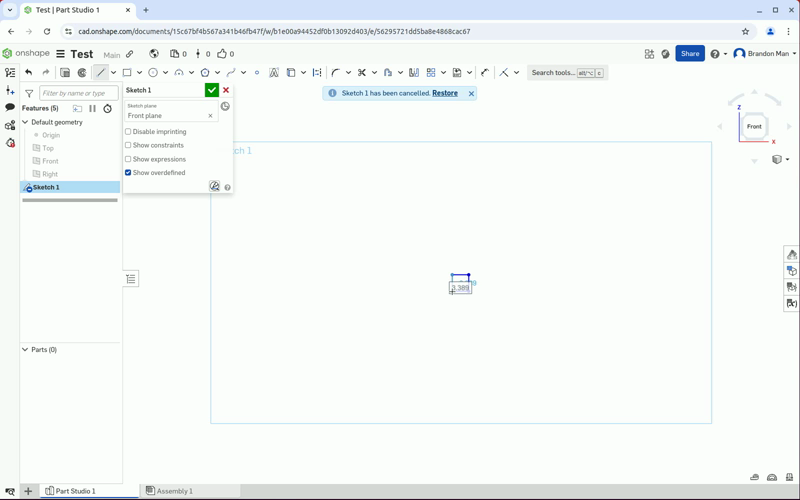
key_up(shift)
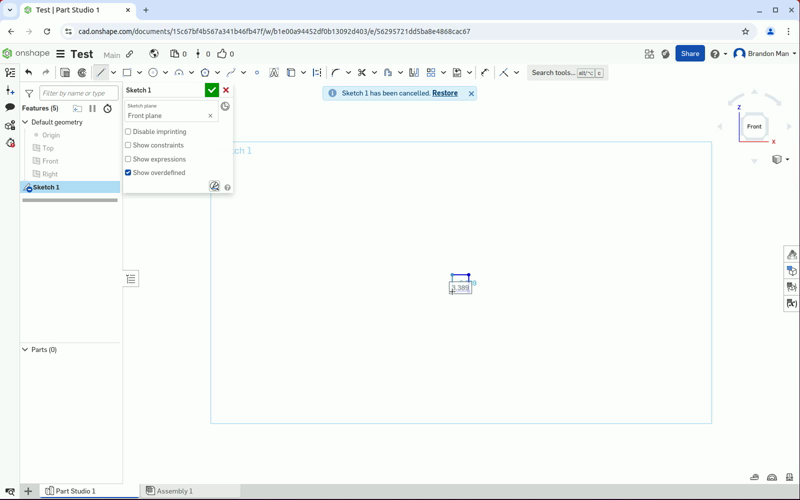
click(452, 291)
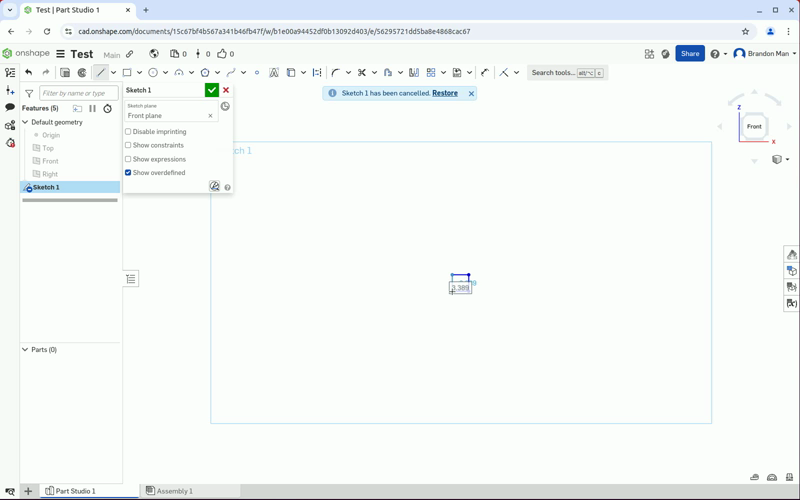
key(esc)
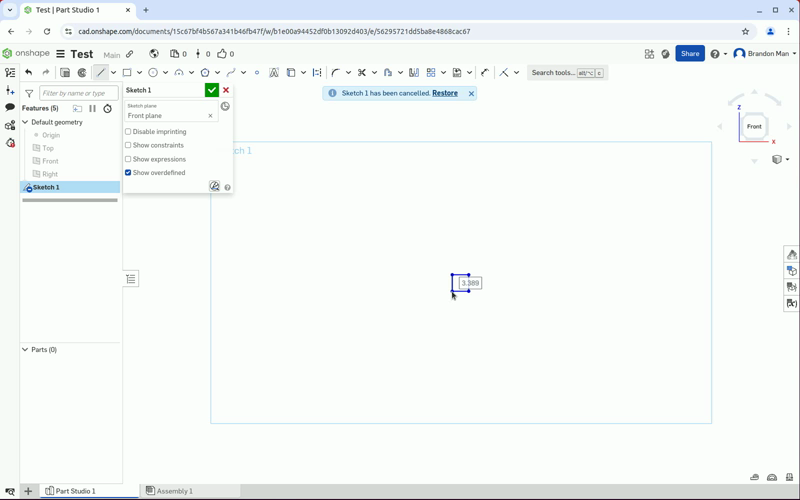
mouse_move(453, 287)
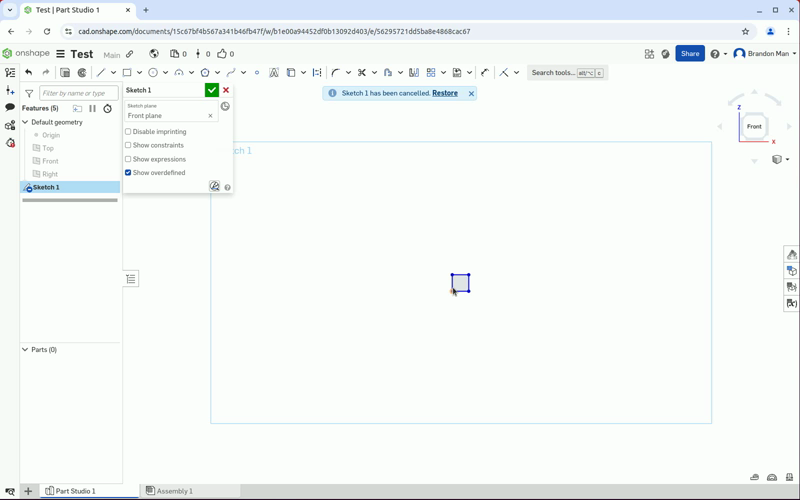
scroll(6)
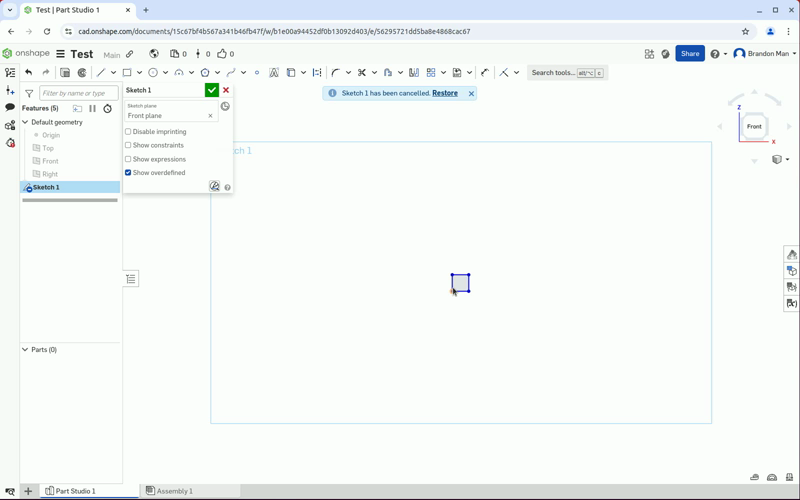
scroll(6)
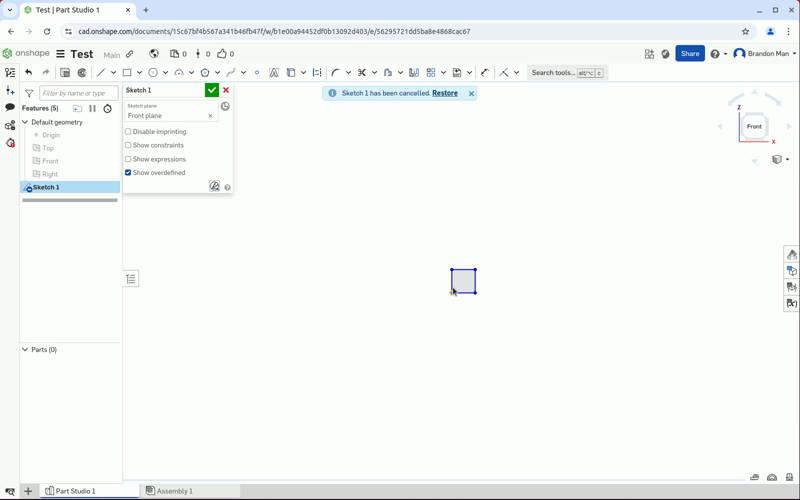
scroll(6)
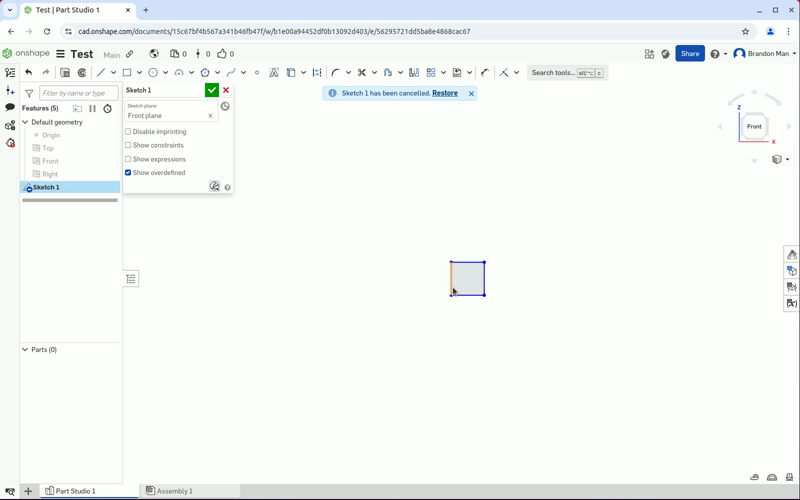
scroll(6)
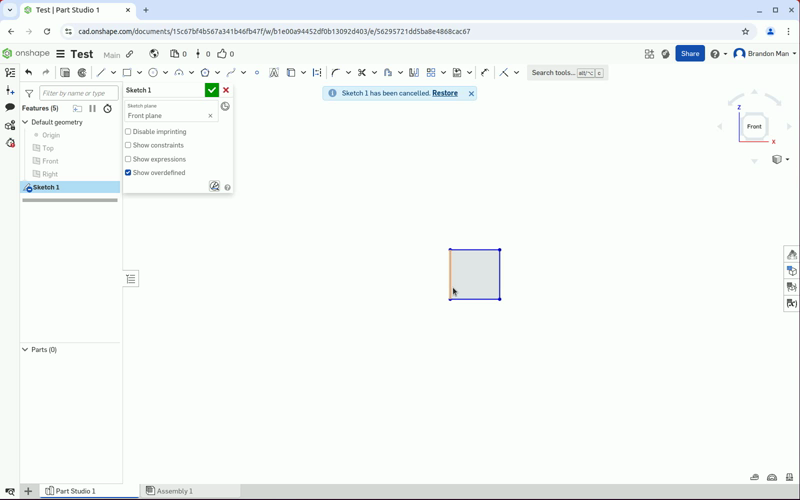
scroll(6)
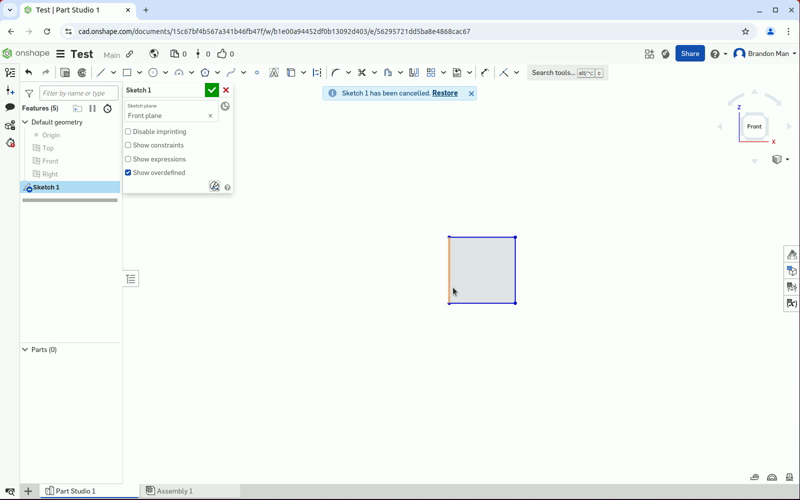
scroll(6)
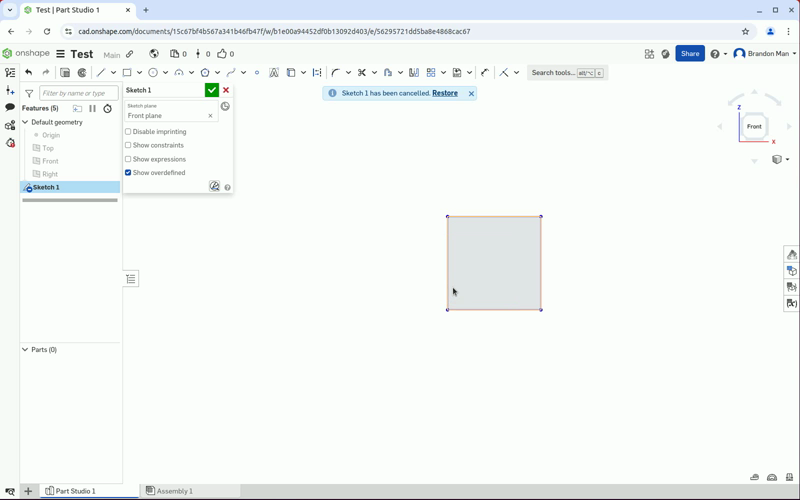
scroll(6)
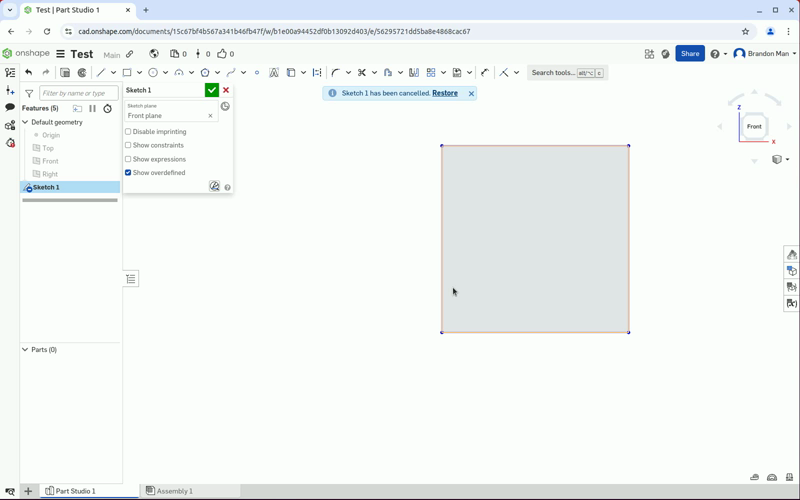
click(453, 287)
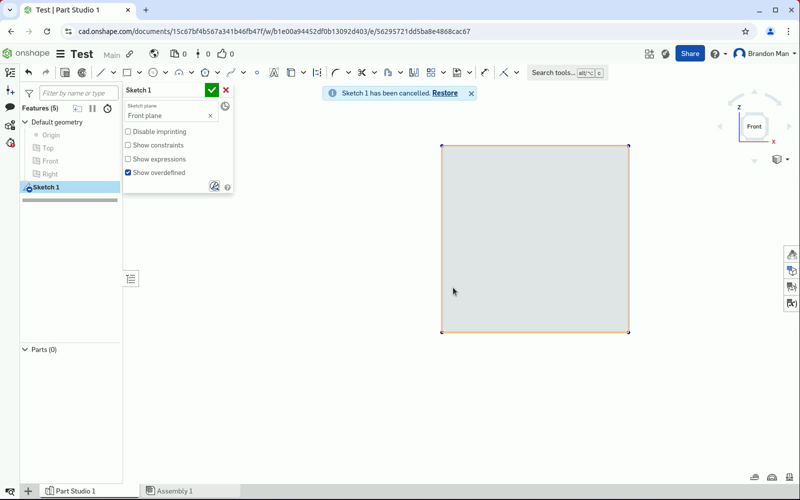
scroll(-6)
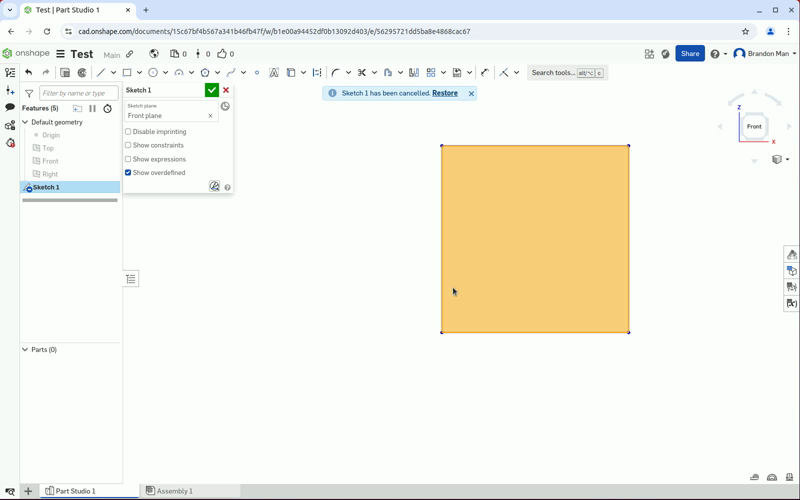
scroll(-6)
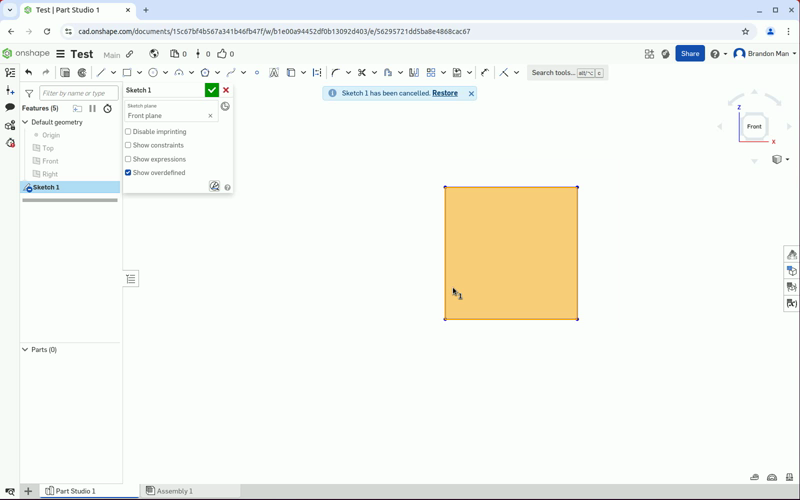
scroll(-6)
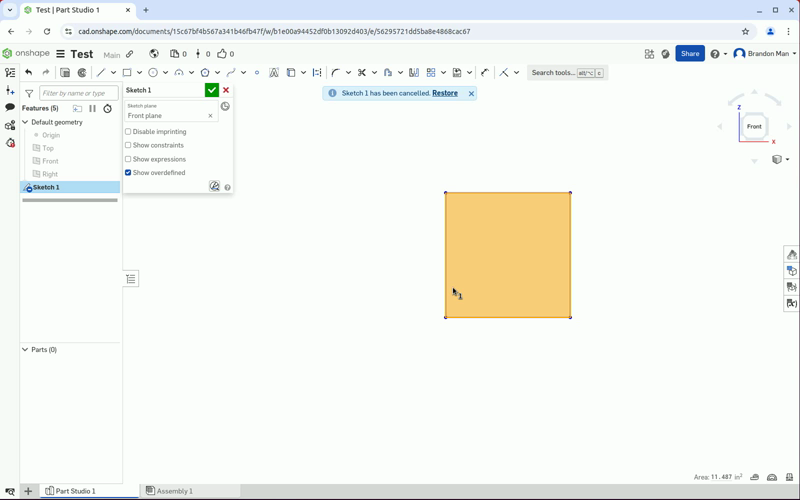
scroll(-6)
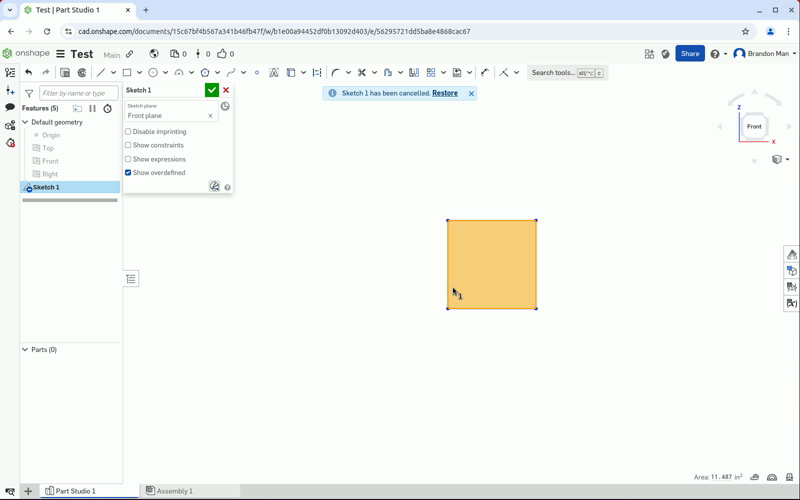
scroll(-6)
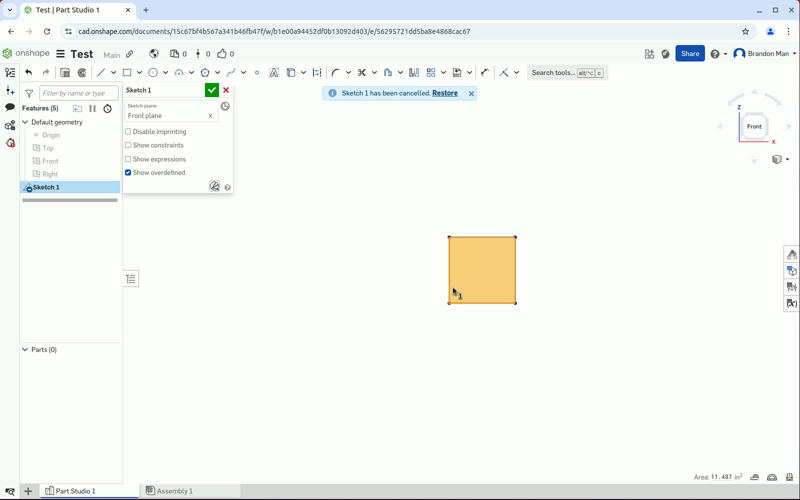
scroll(-6)
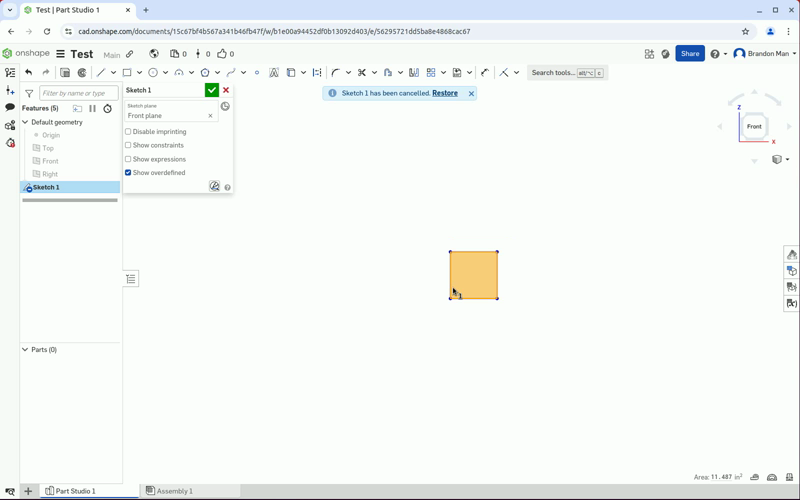
scroll(-6)
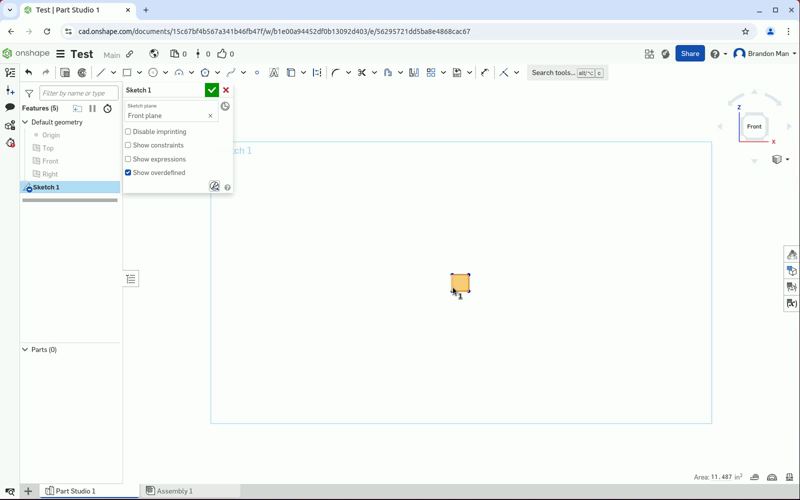
mouse_move(73, 352)
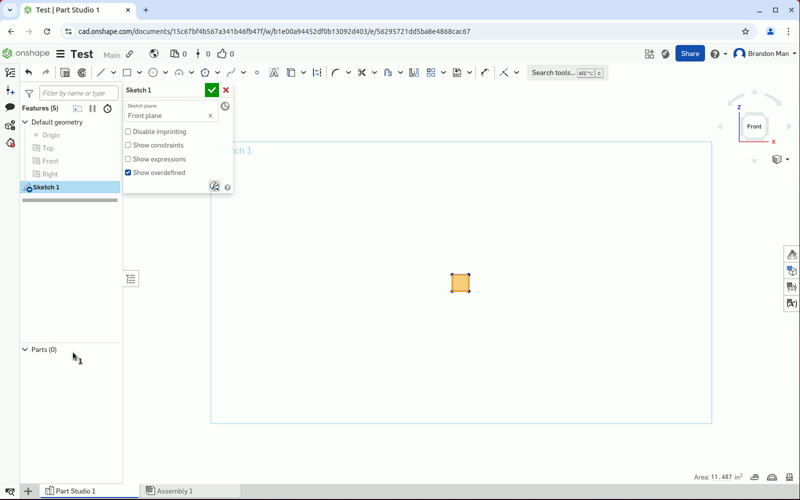
key(shift+y)
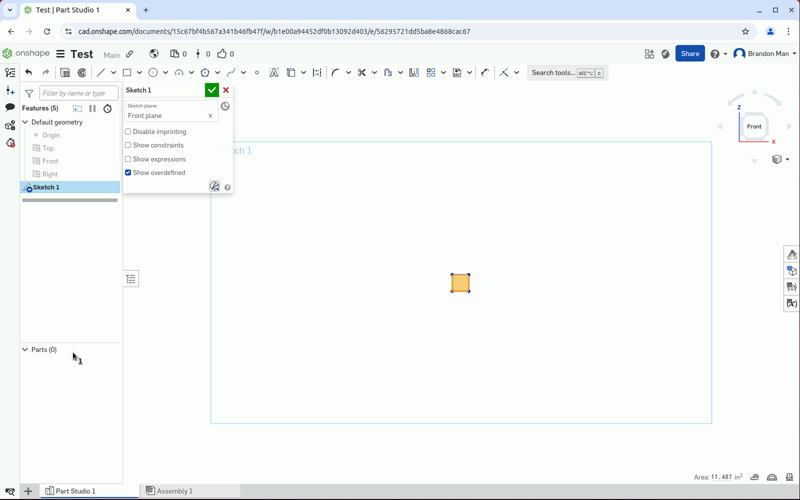
key(shift+e)
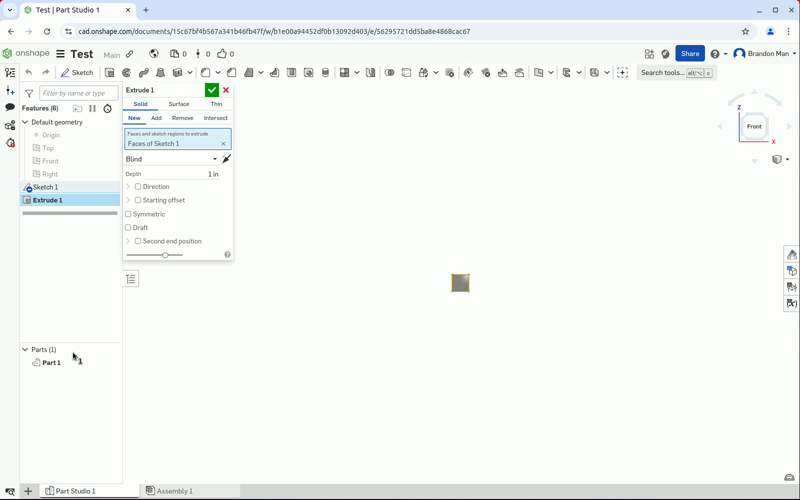
mouse_move(143, 106)
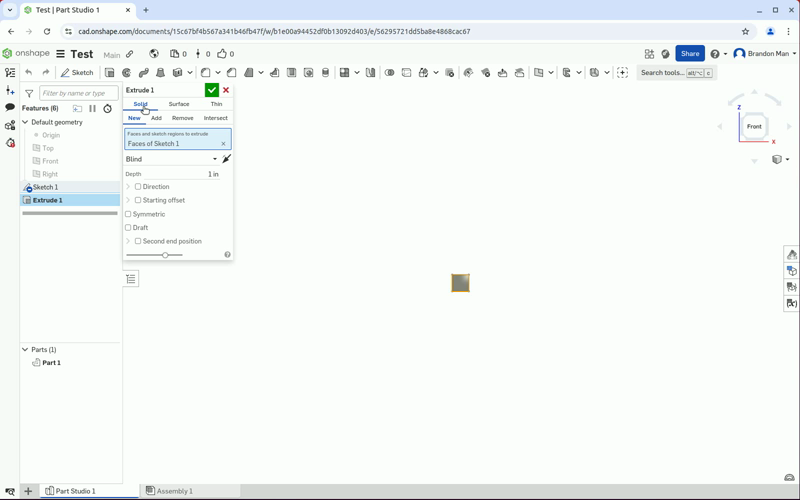
click(143, 106)
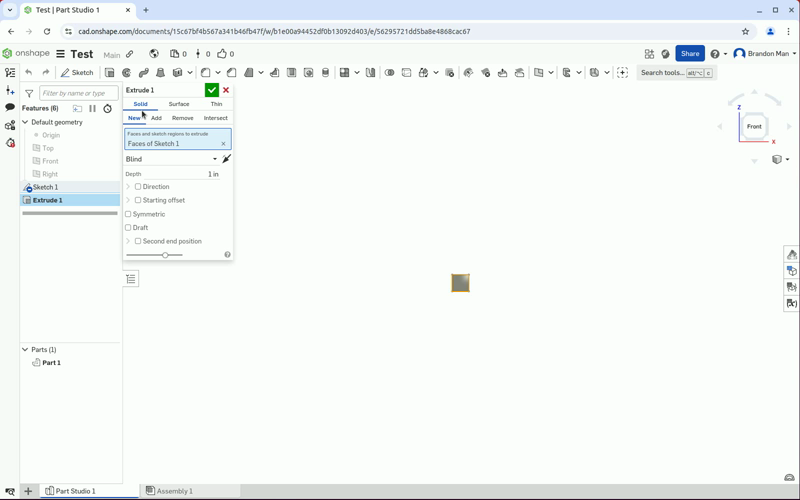
mouse_move(137, 120)
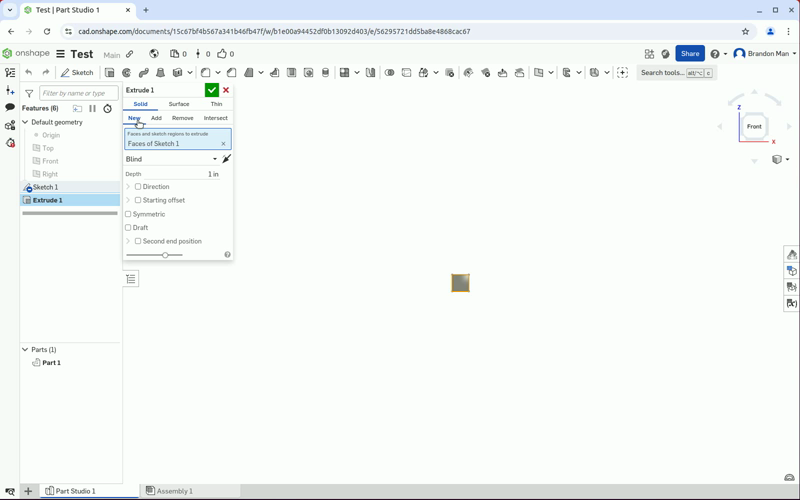
click(137, 120)
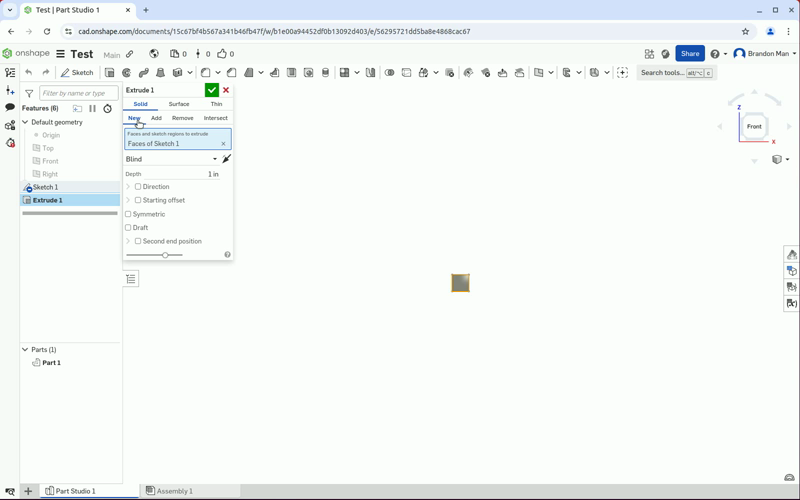
key(tab, 4)
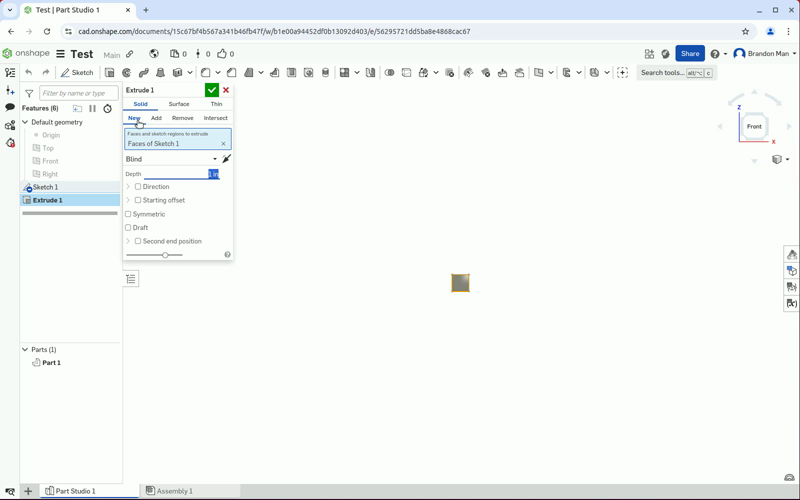
text(0.963)
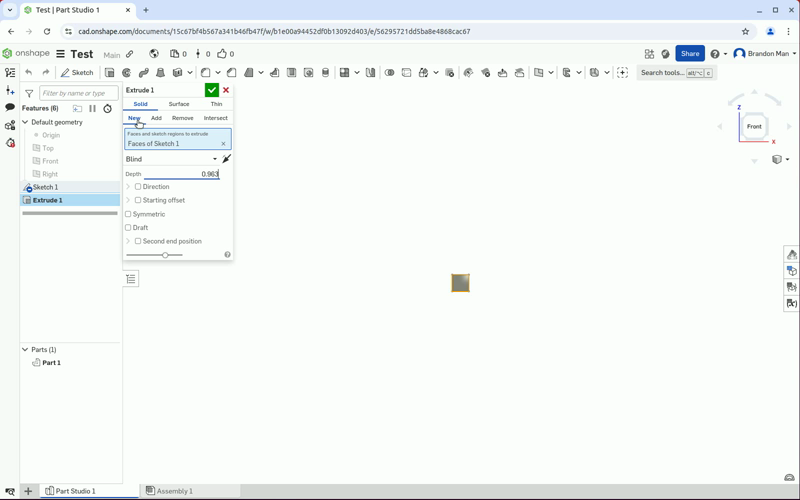
key(enter)
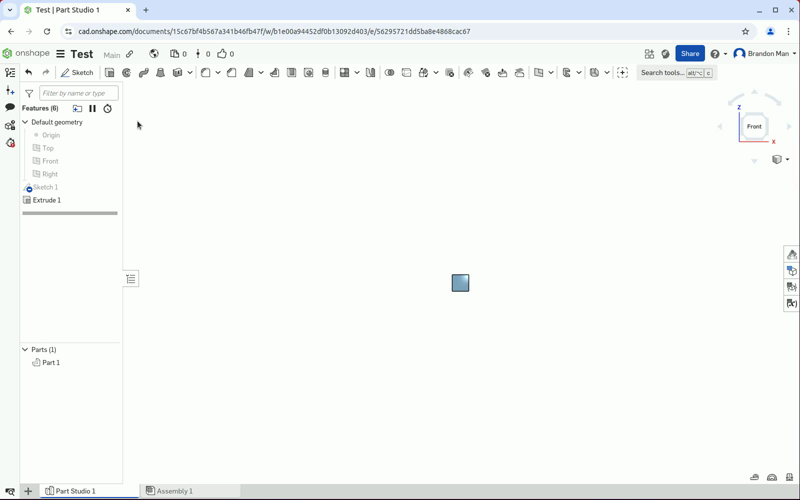
key(shift+h)
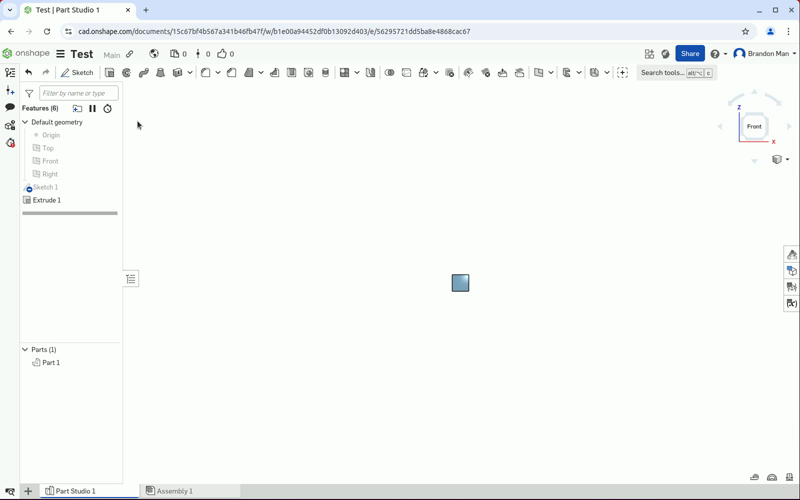
key(shift+h)
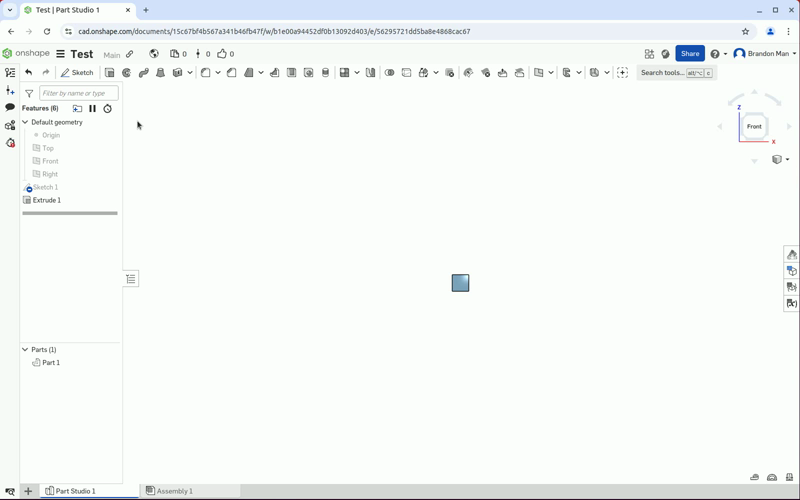
mouse_move(73, 189)
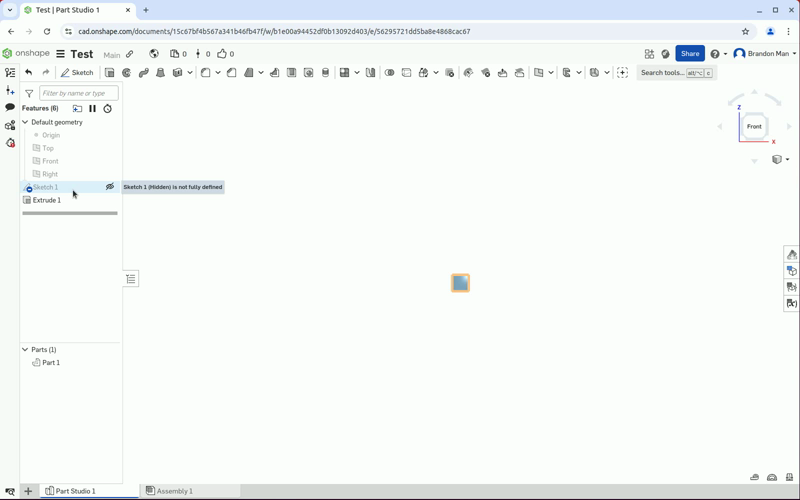
click(73, 189)
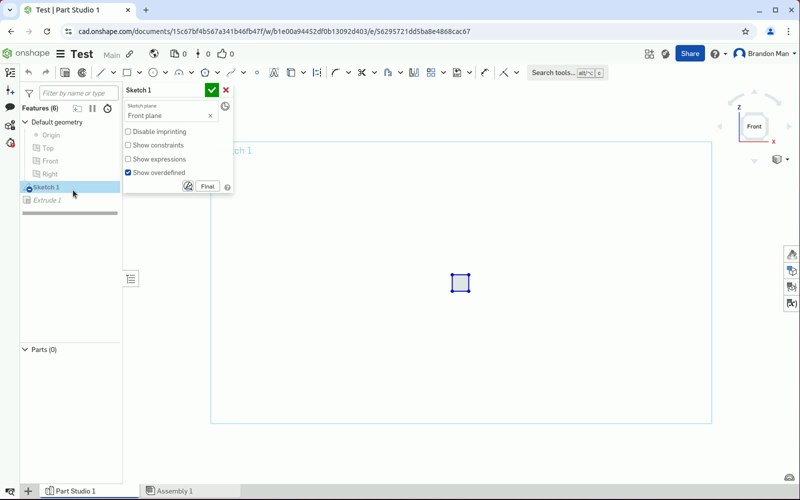
mouse_move(229, 92)
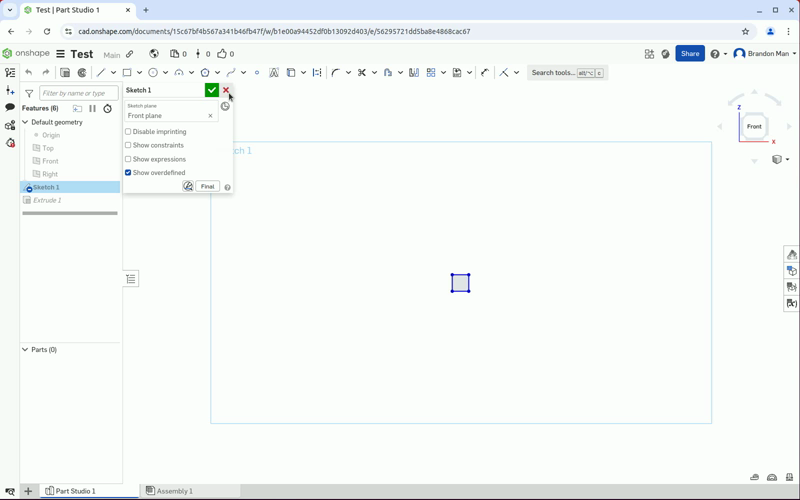
click(229, 92)
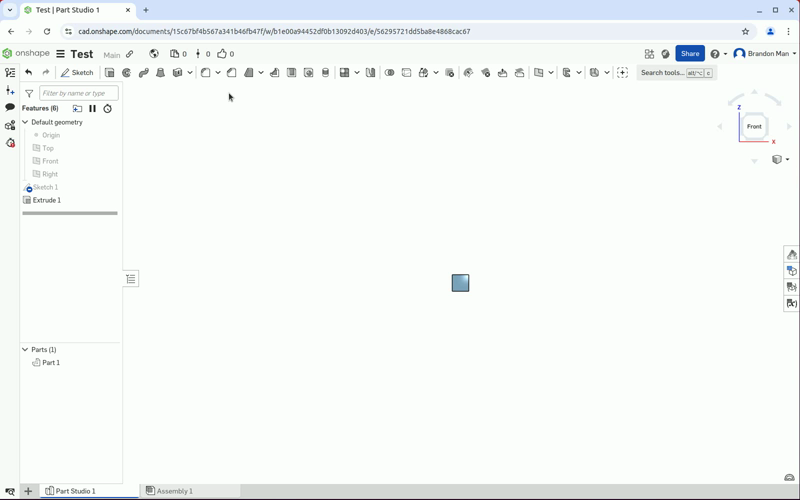
mouse_move(73, 352)
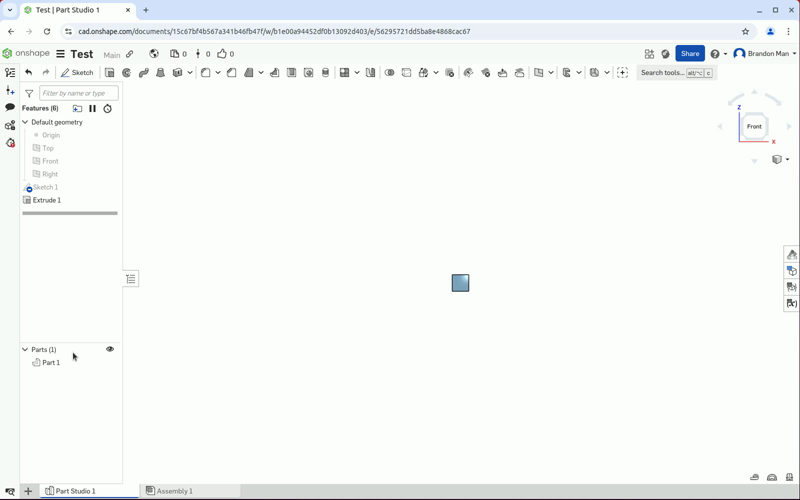
key(y)
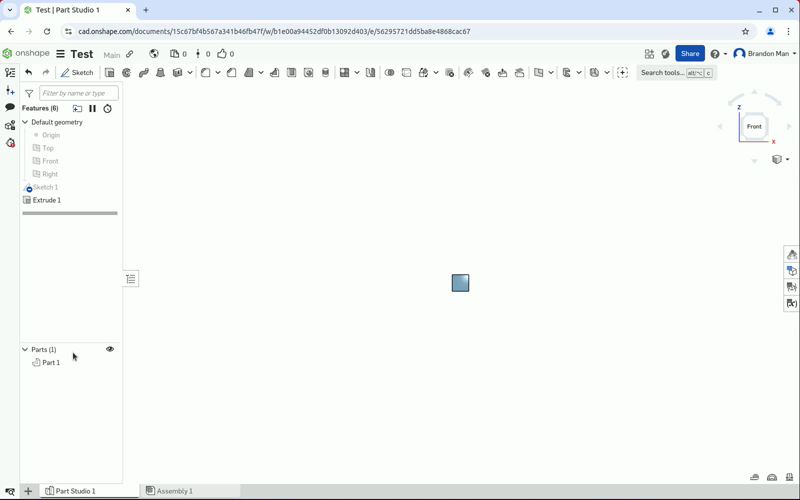
key(shift+p)
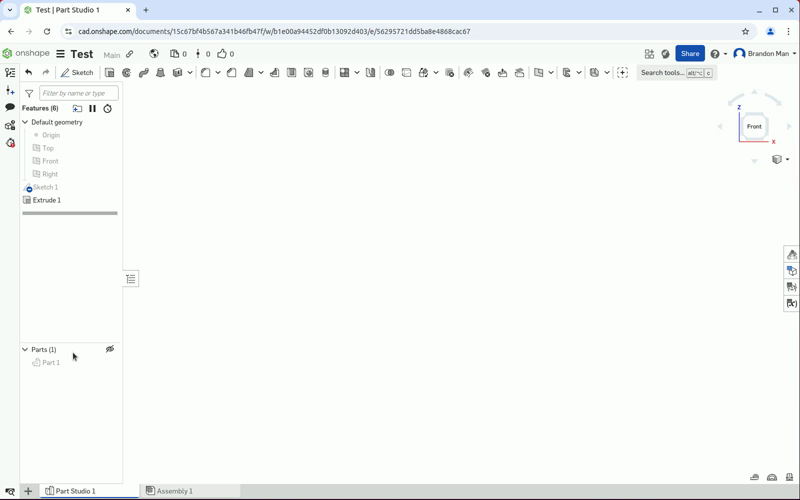
key(space)
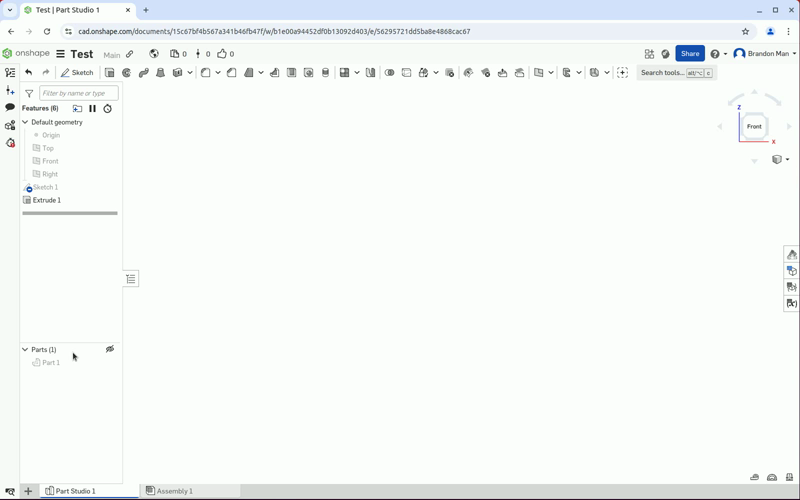
key_down(shift)
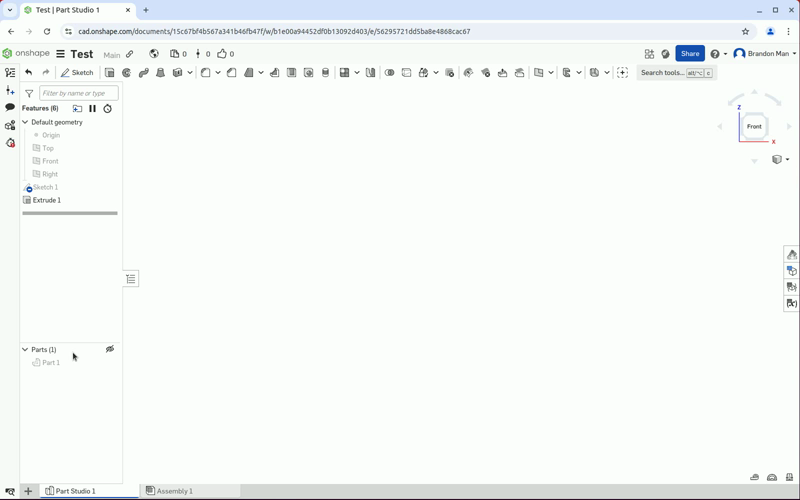
key(down)
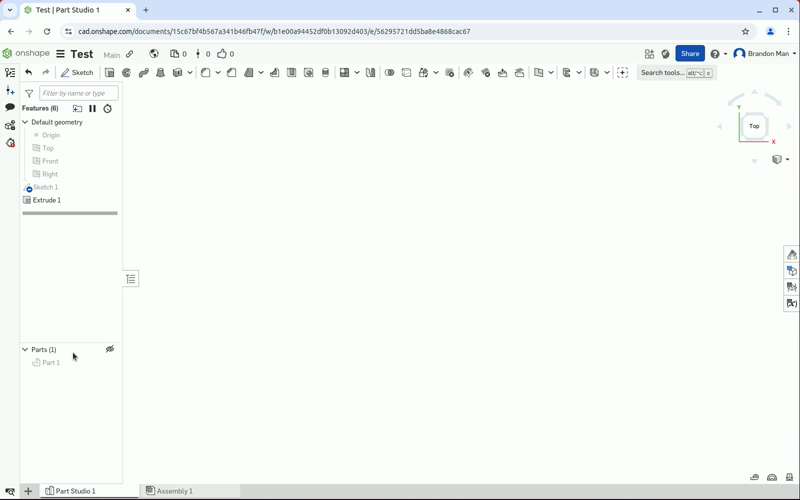
key_up(shift)
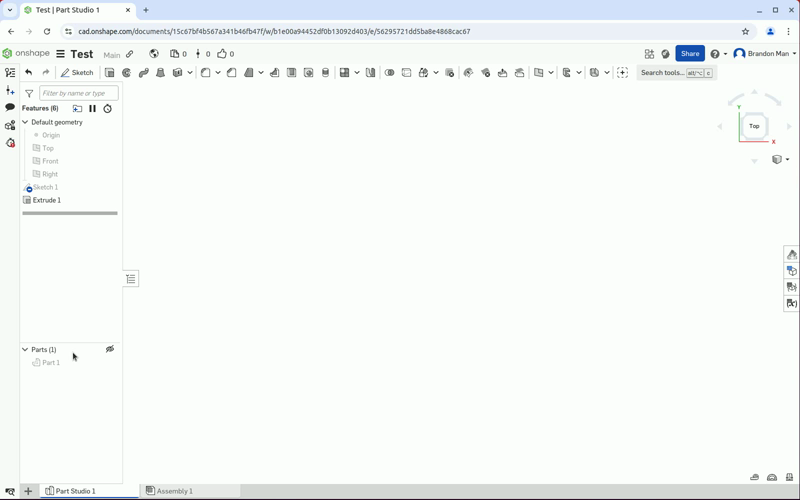
mouse_move(73, 352)
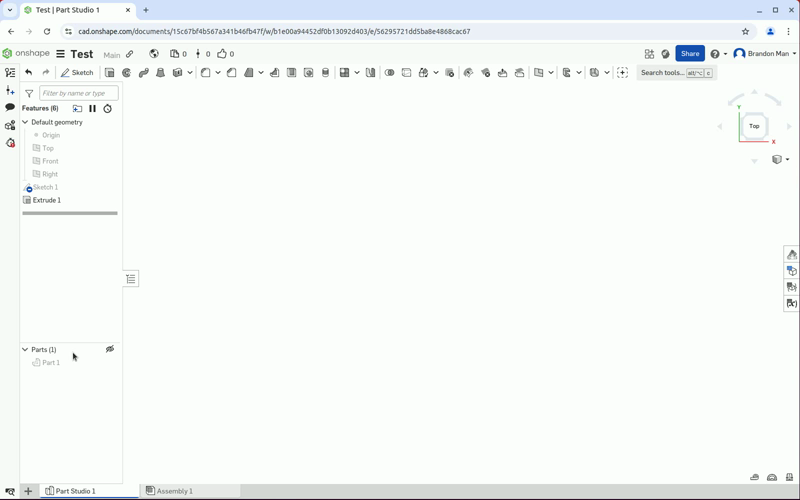
key(shift+y)
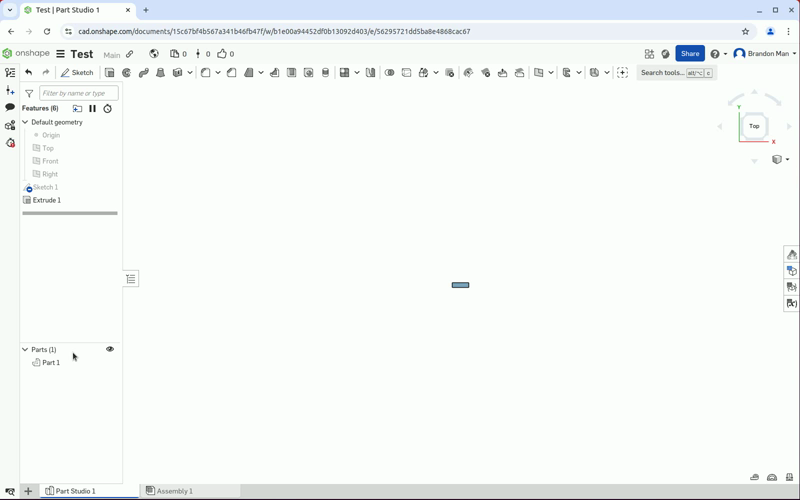
mouse_move(541, 75)
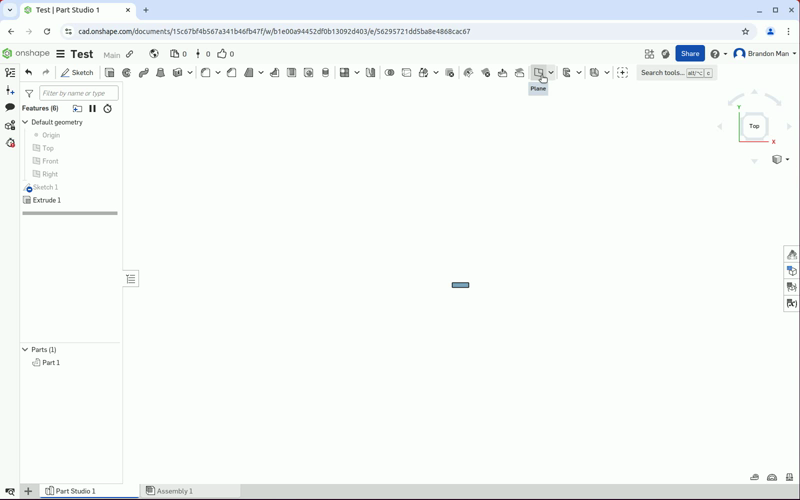
click(541, 75)
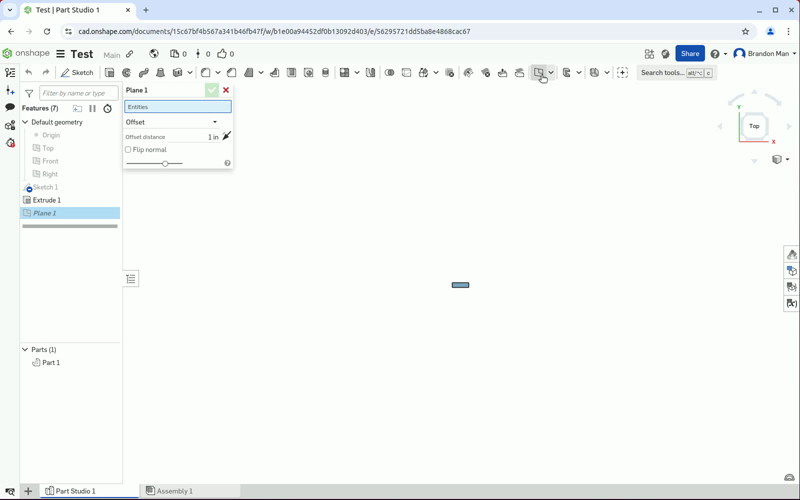
mouse_move(73, 150)
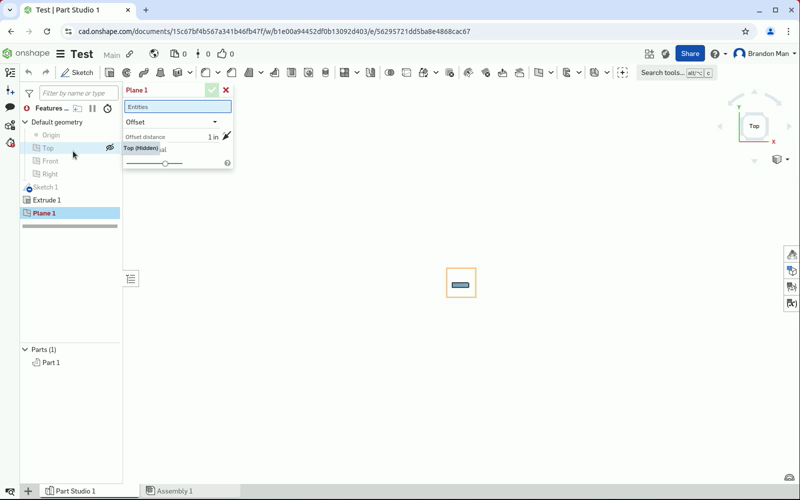
click(73, 150)
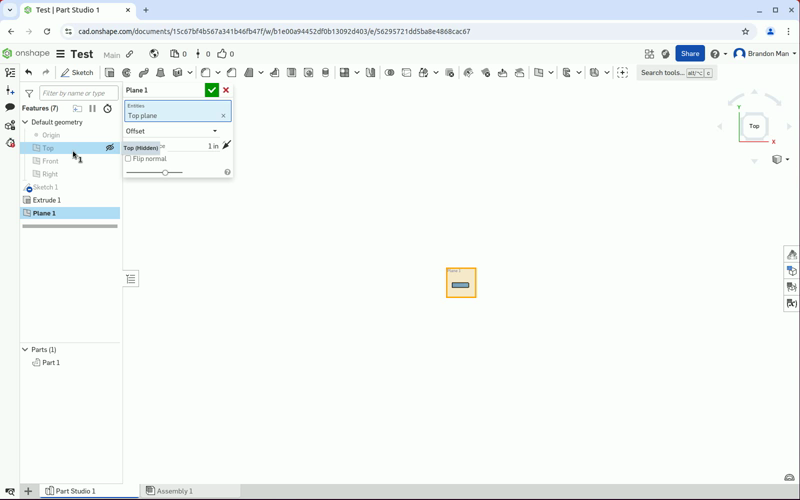
key(tab, 2)
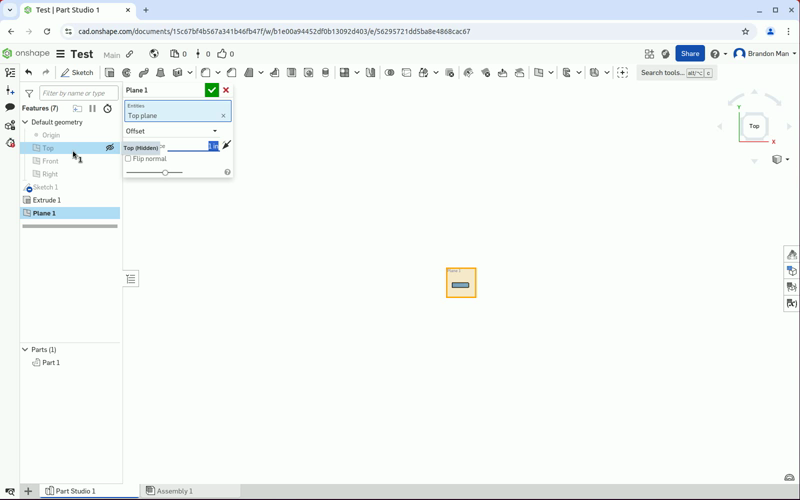
text(1.695)
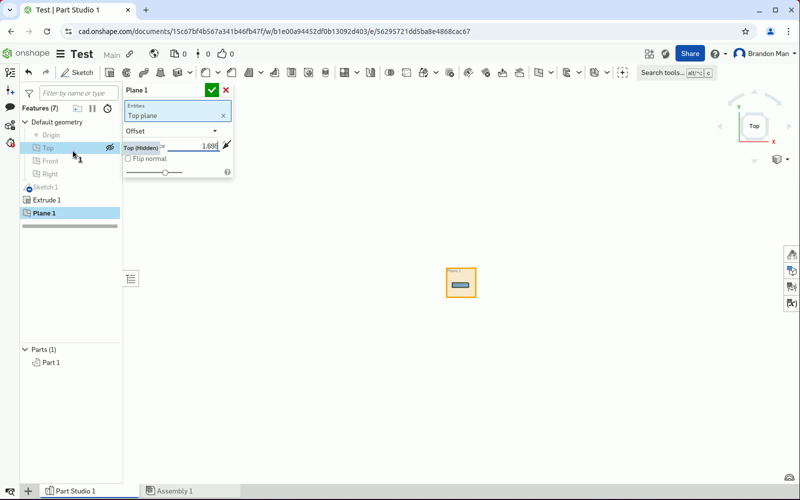
key(enter, 2)
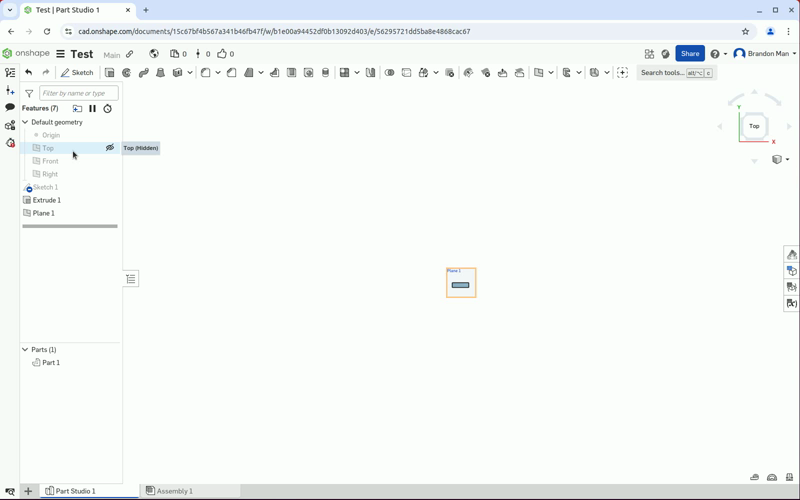
key(shift+s)
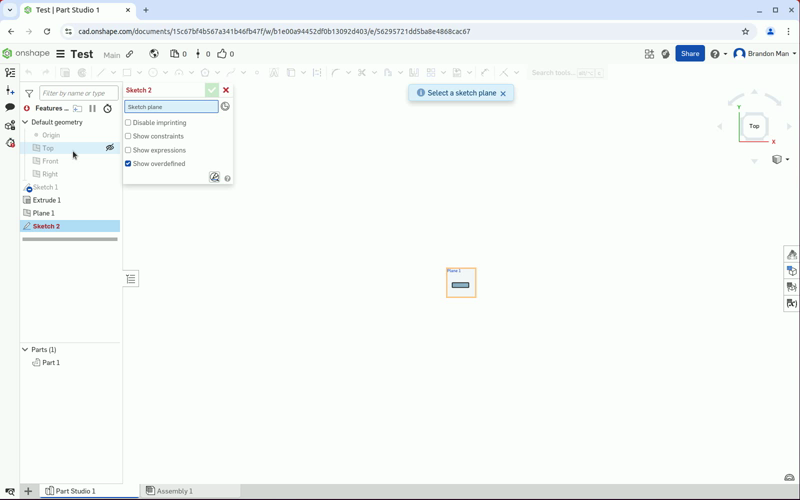
mouse_move(73, 215)
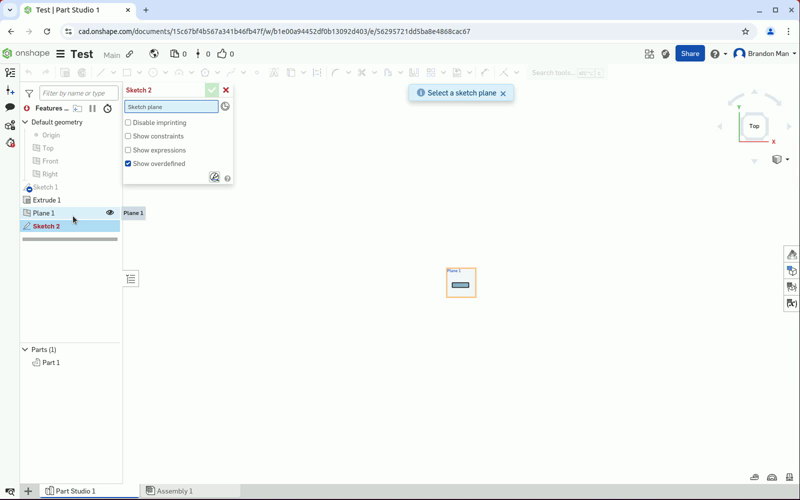
click(73, 215)
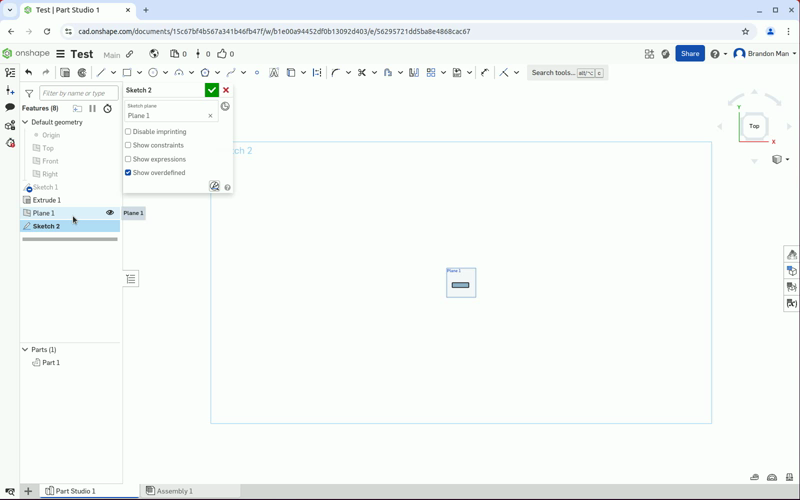
mouse_move(73, 352)
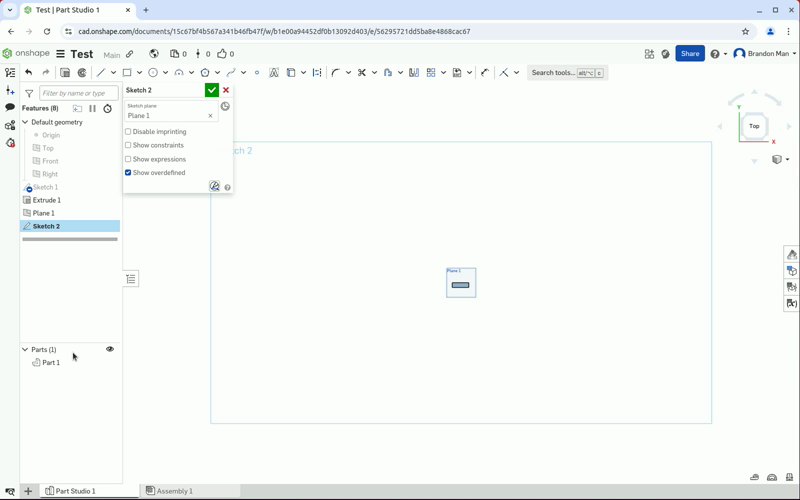
key(y)
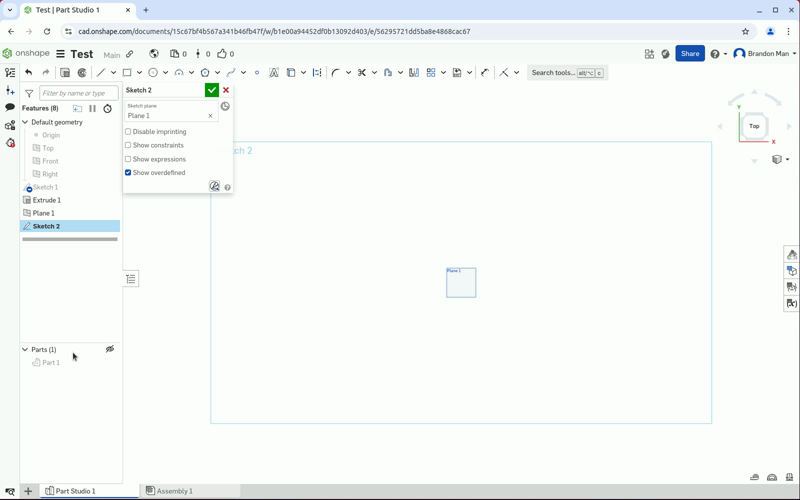
key(c)
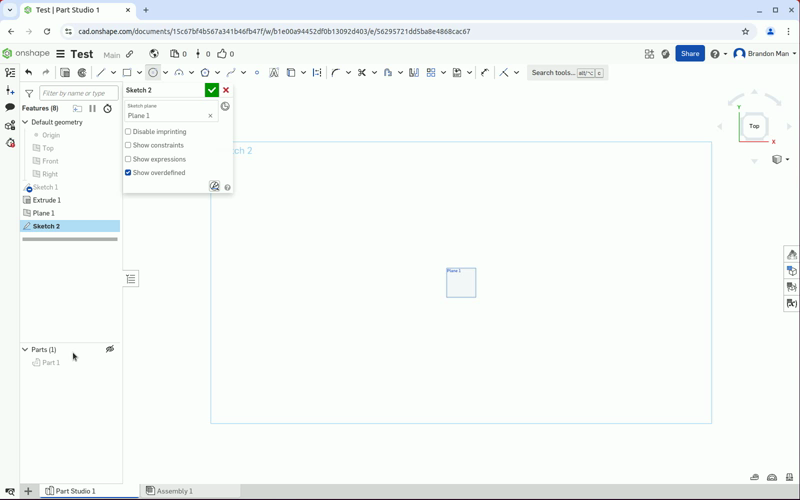
key_down(shift)
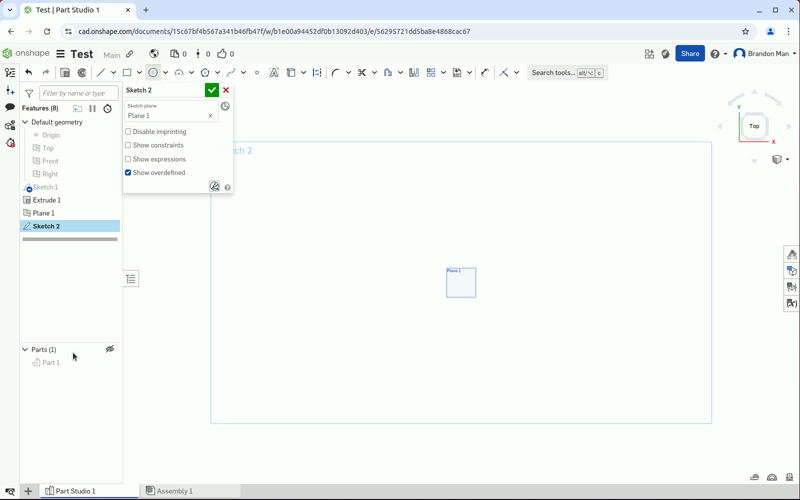
mouse_move(461, 285)
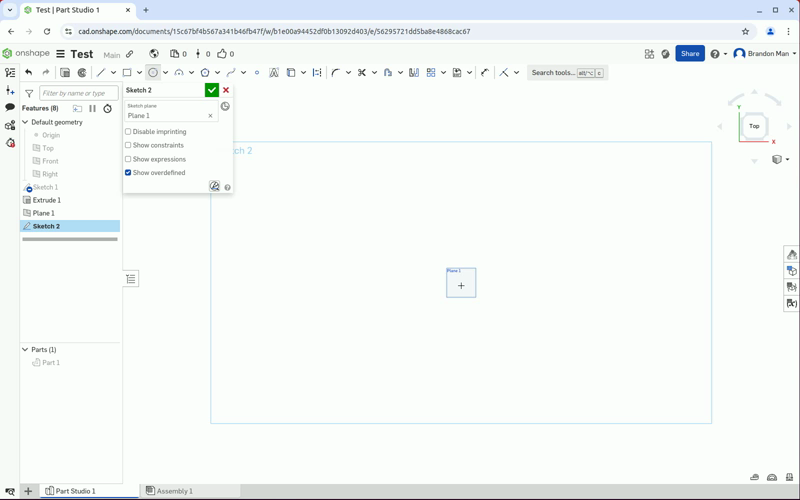
click(461, 285)
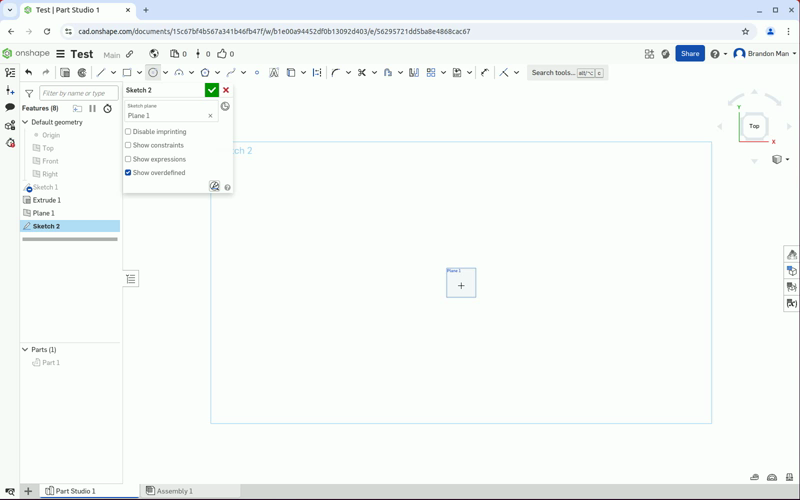
key_up(shift)
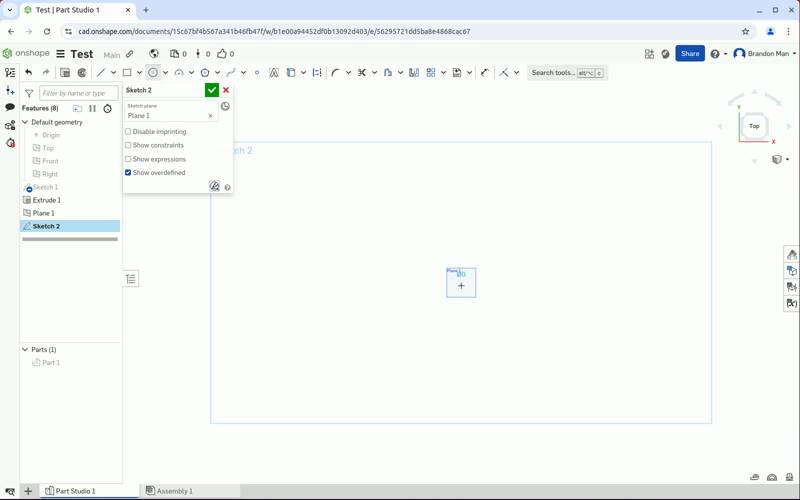
mouse_move(463, 285)
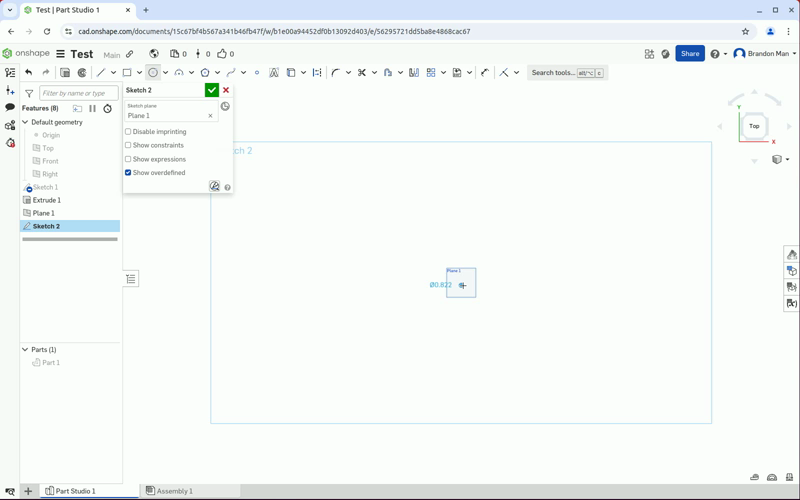
scroll(6)
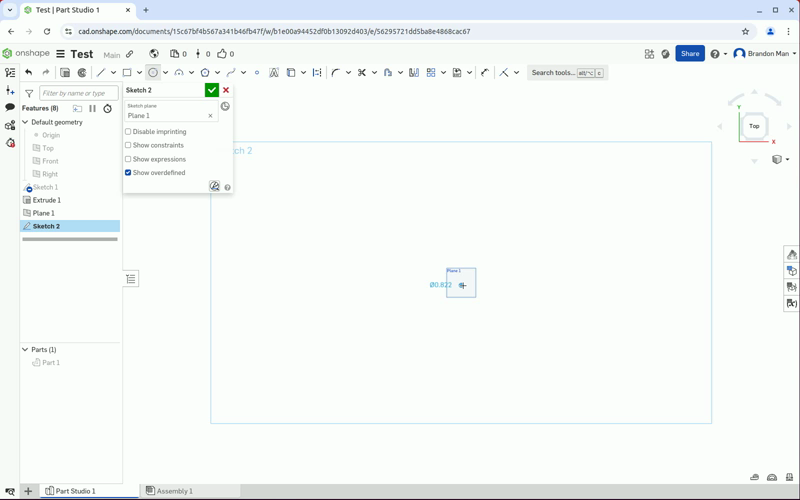
scroll(6)
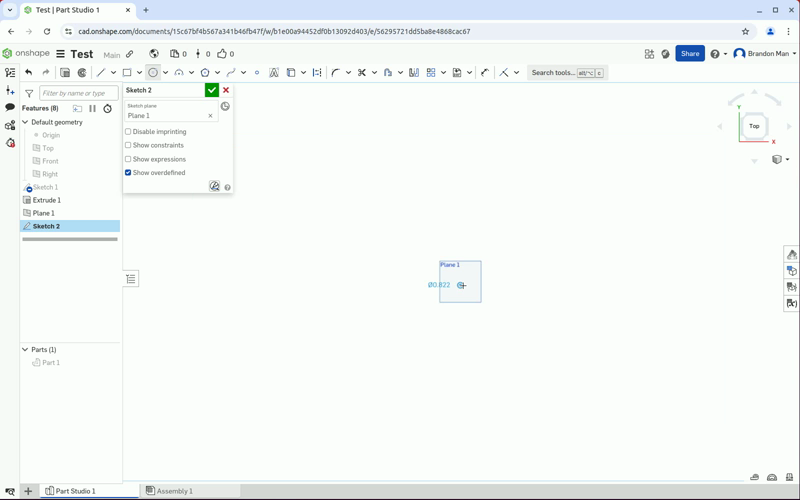
scroll(6)
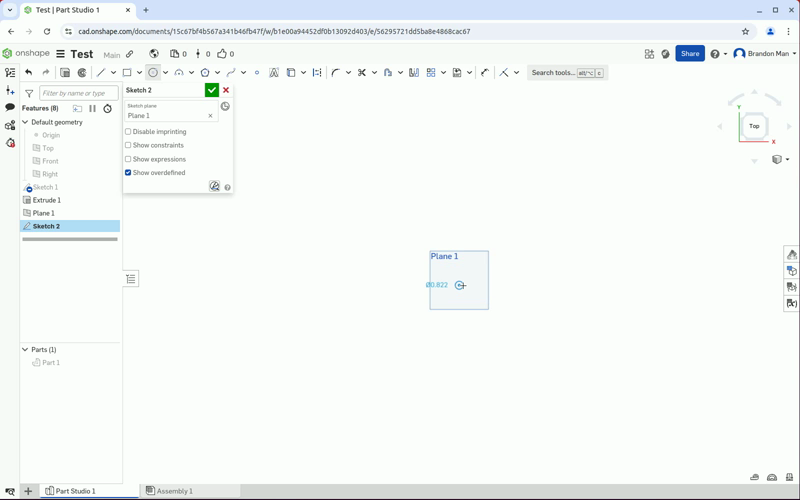
scroll(6)
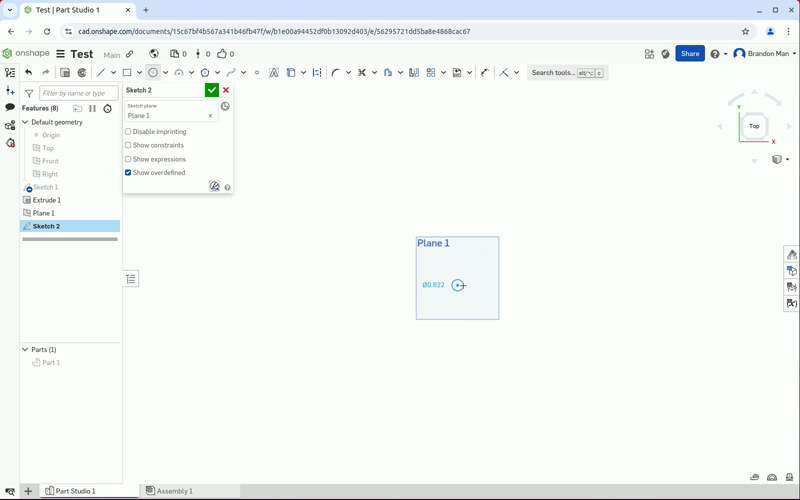
scroll(6)
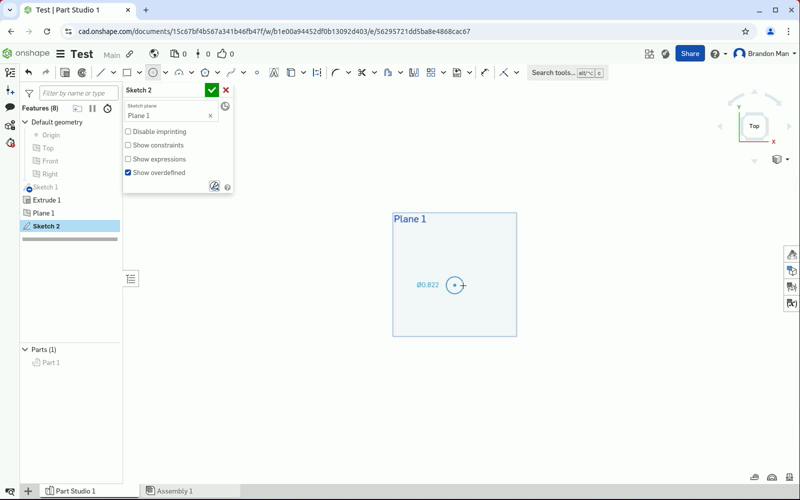
scroll(6)
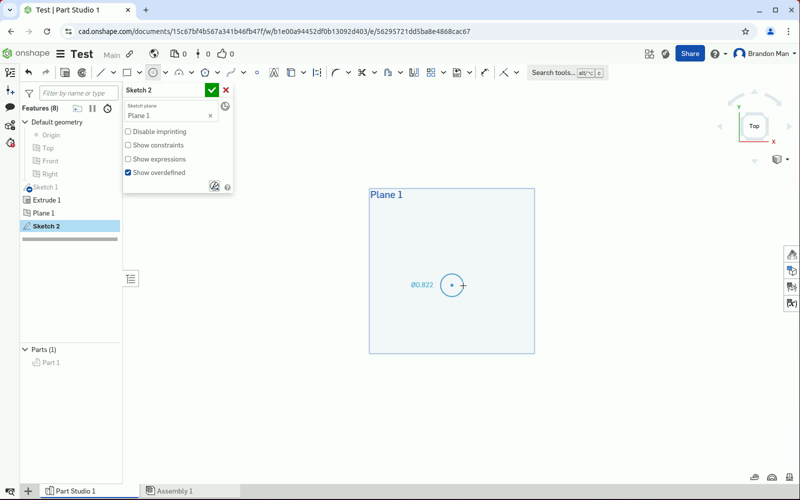
scroll(6)
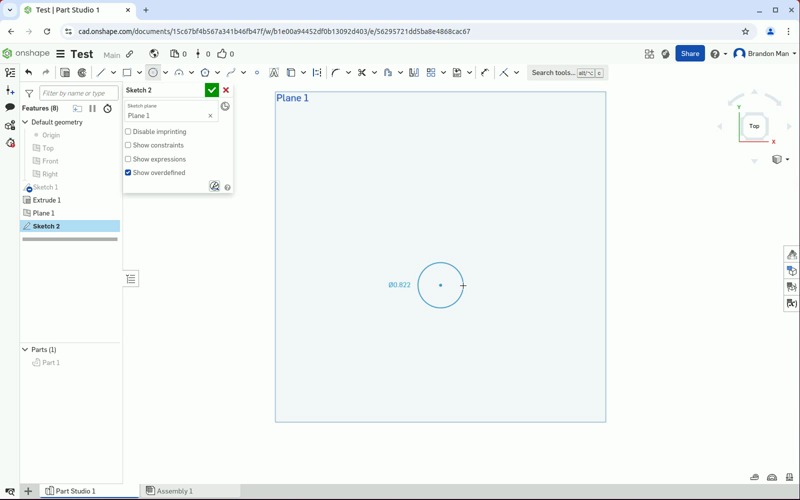
click(463, 285)
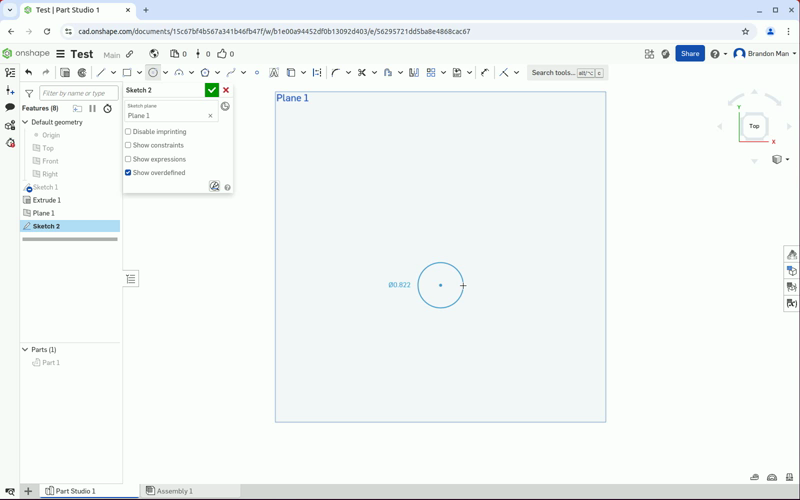
scroll(-6)
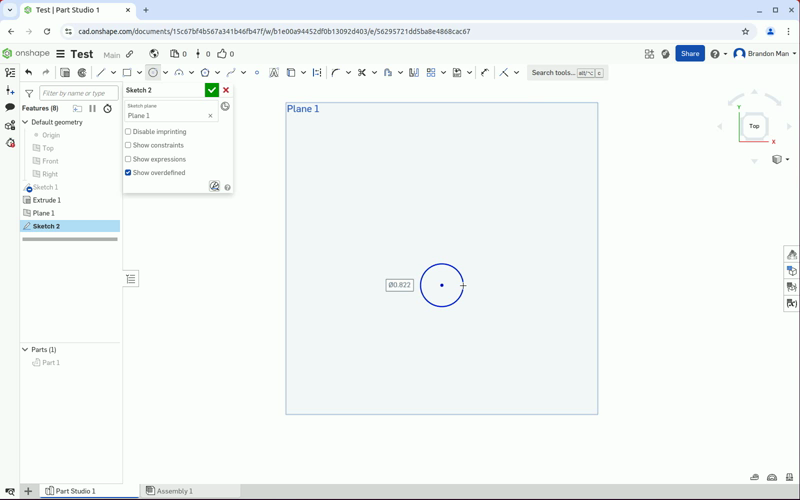
scroll(-6)
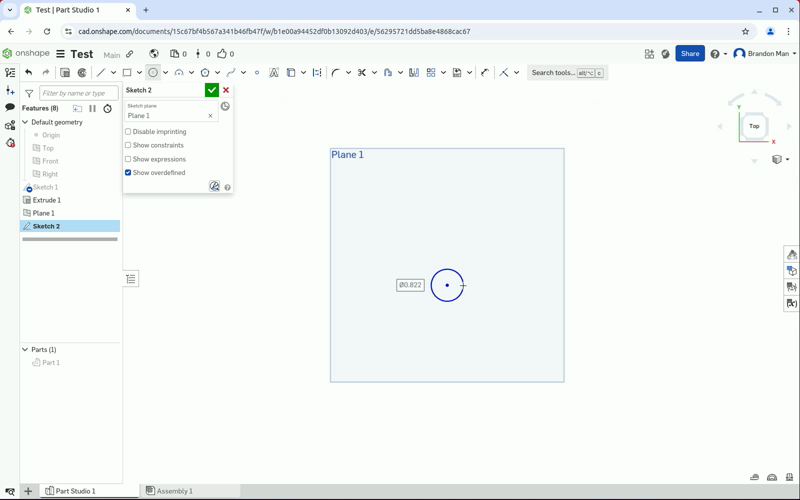
scroll(-6)
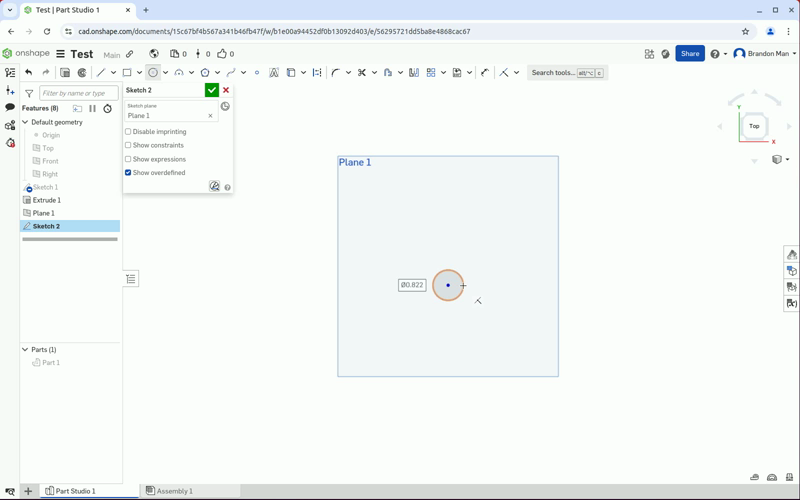
scroll(-6)
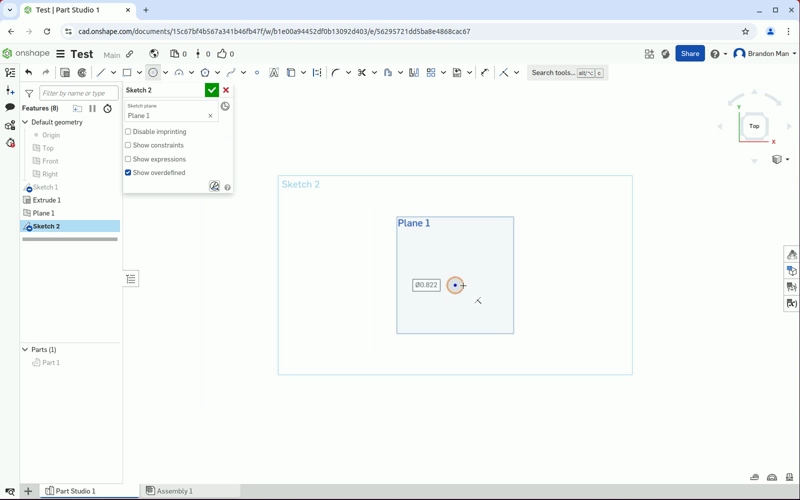
scroll(-6)
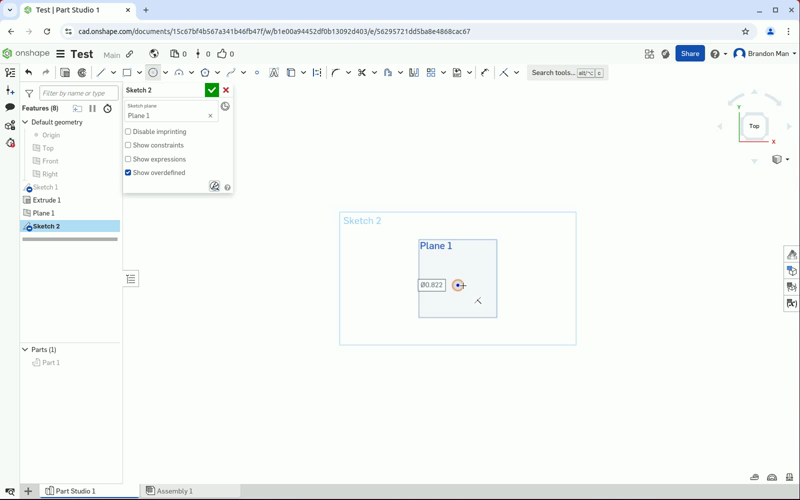
scroll(-6)
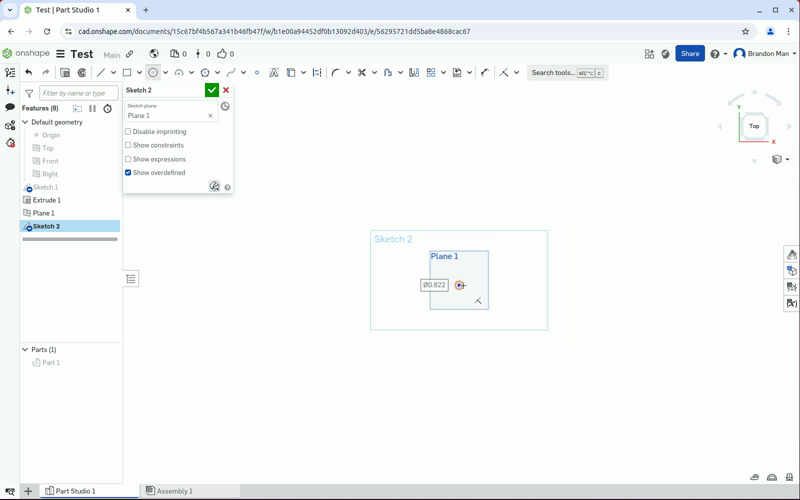
scroll(-6)
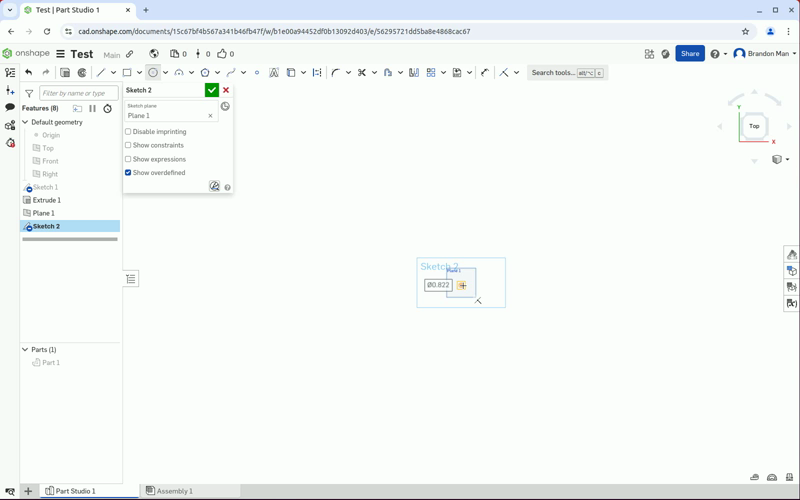
key(esc)
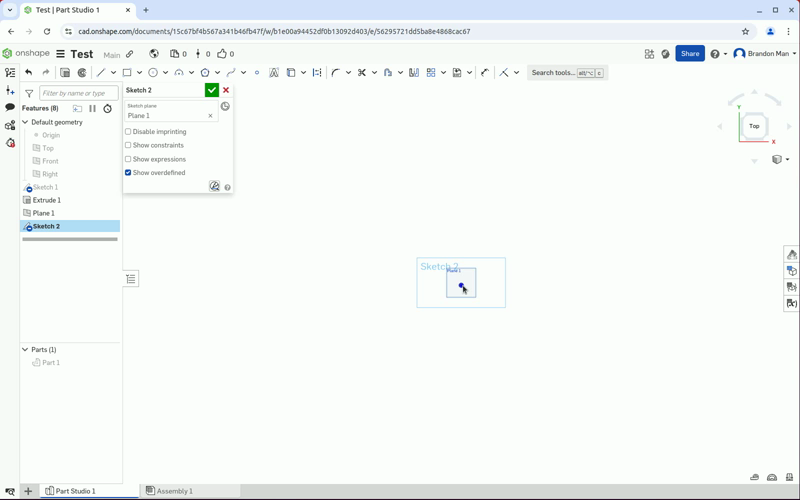
mouse_move(461, 286)
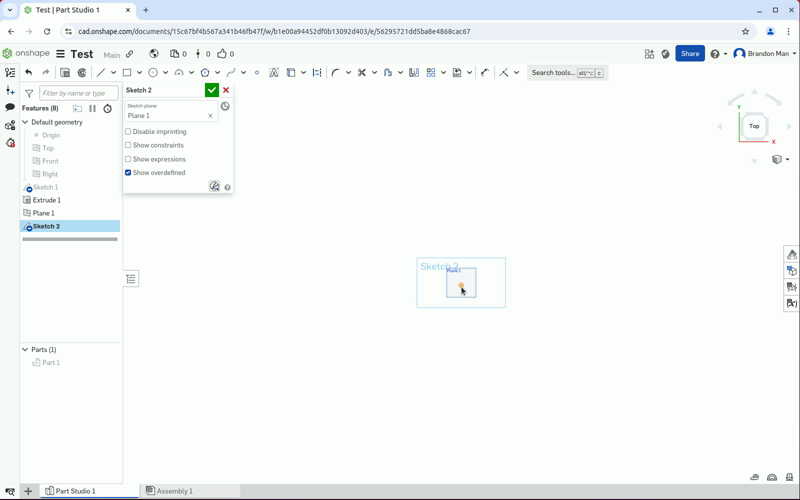
scroll(6)
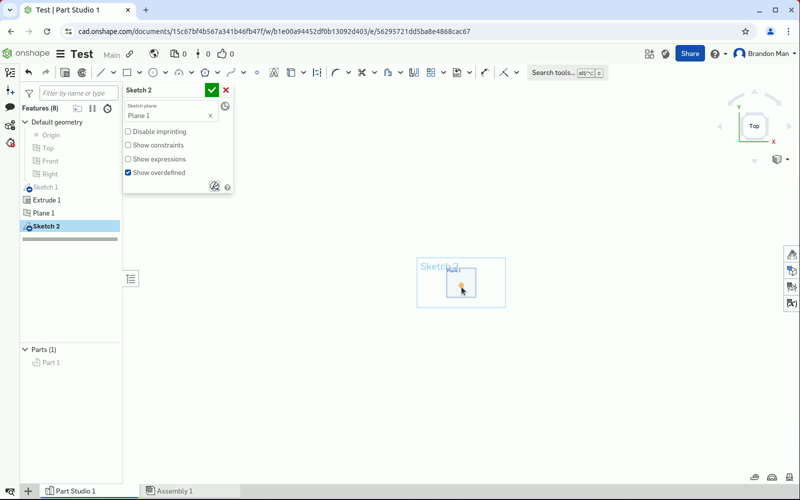
scroll(6)
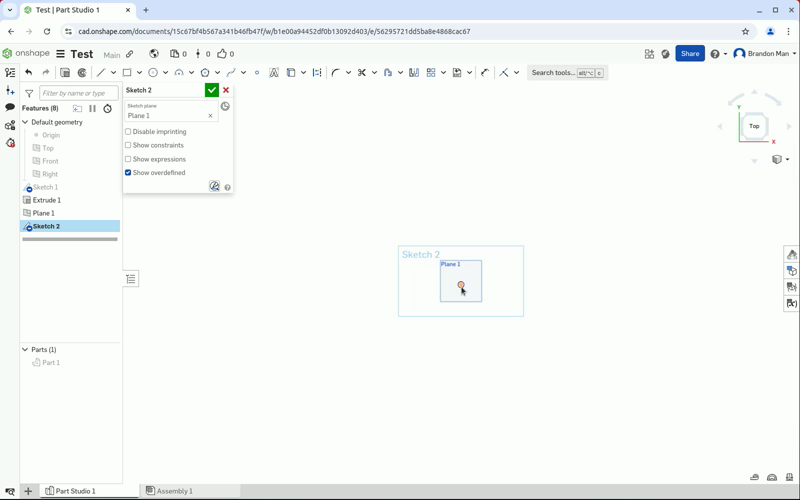
scroll(6)
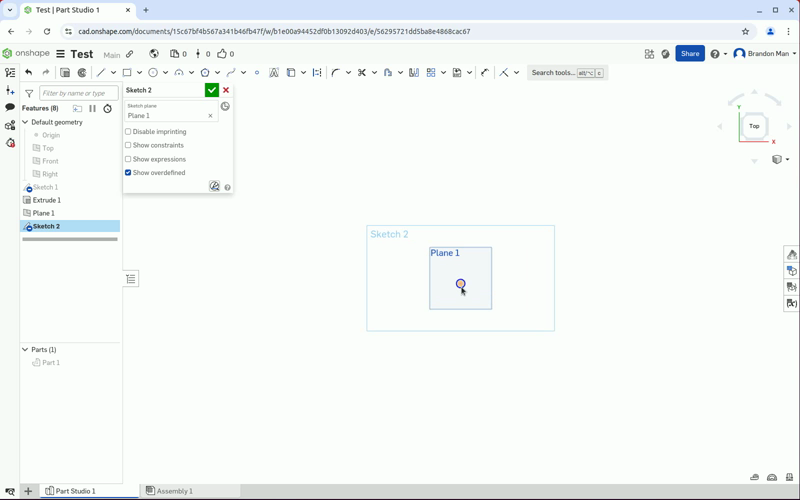
scroll(6)
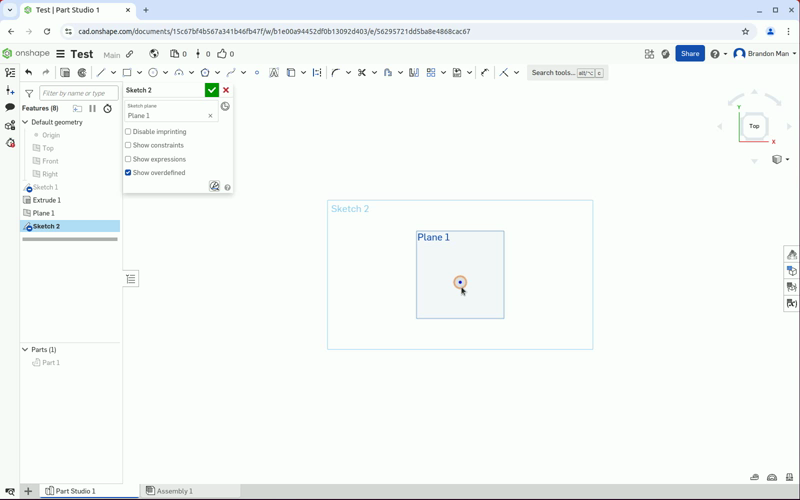
scroll(6)
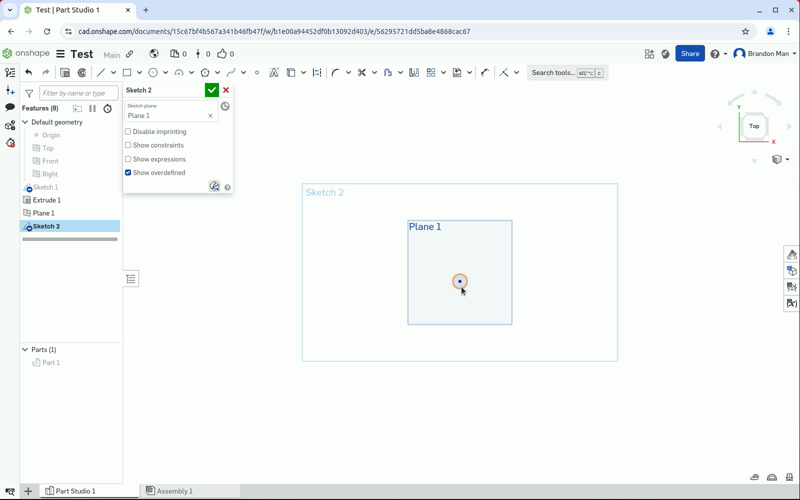
scroll(6)
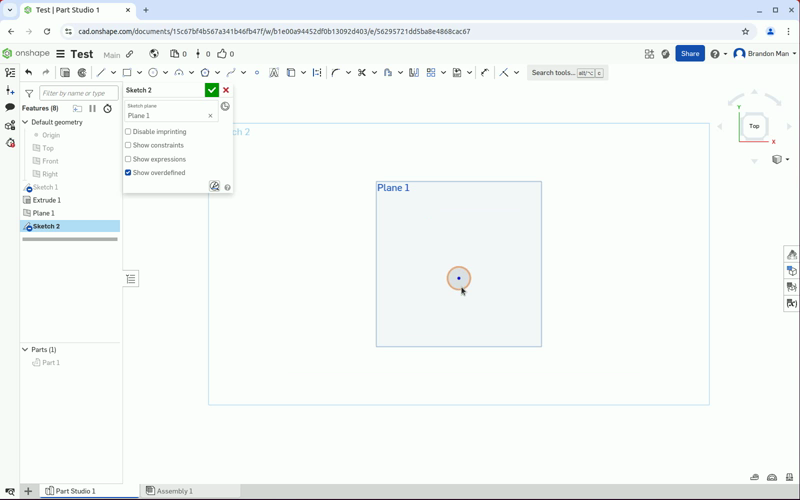
scroll(6)
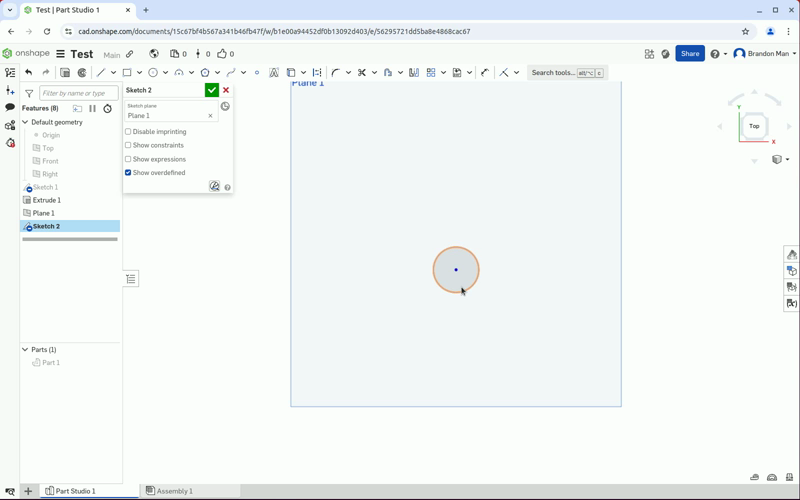
click(461, 286)
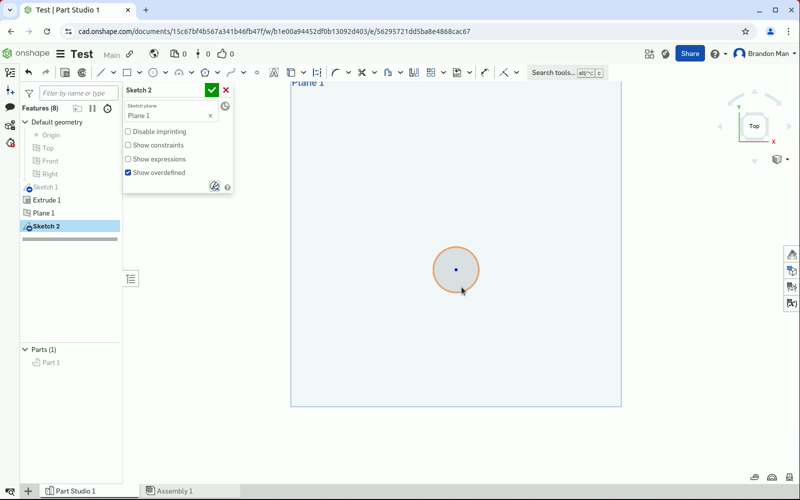
scroll(-6)
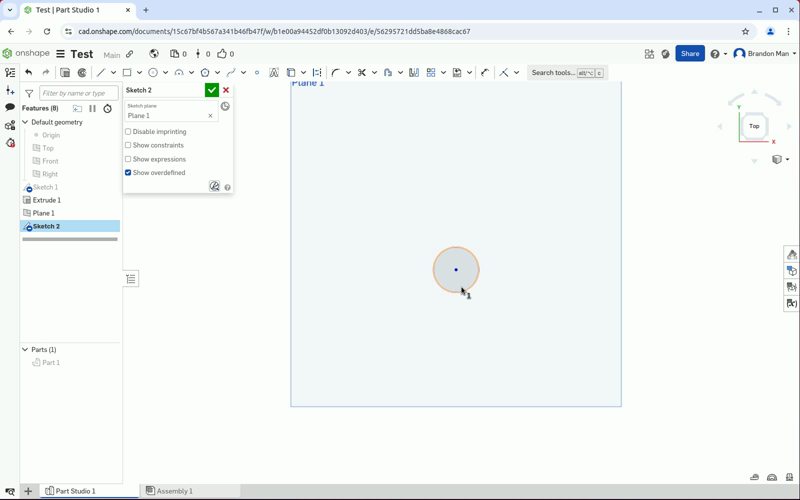
scroll(-6)
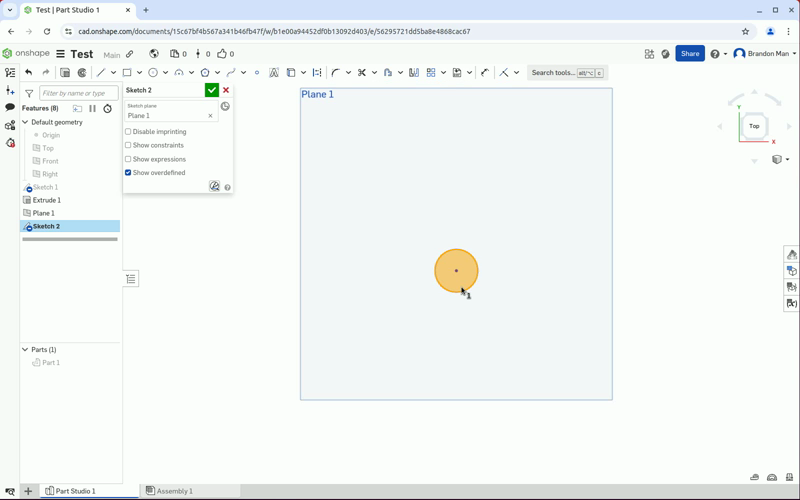
scroll(-6)
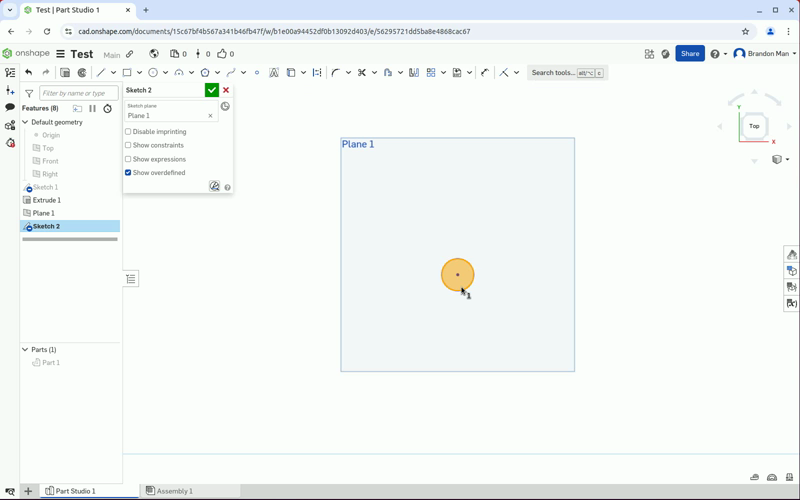
scroll(-6)
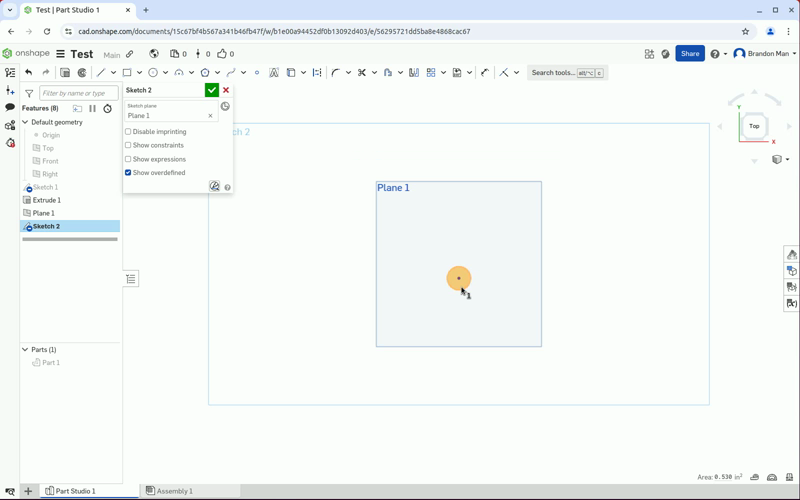
scroll(-6)
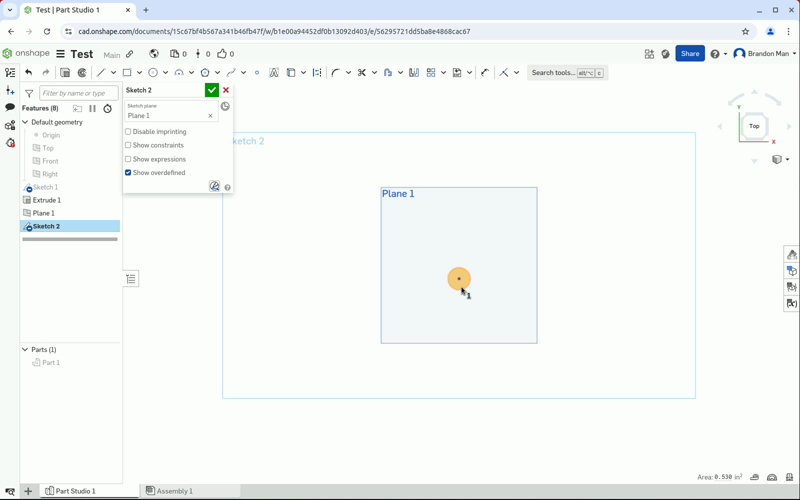
scroll(-6)
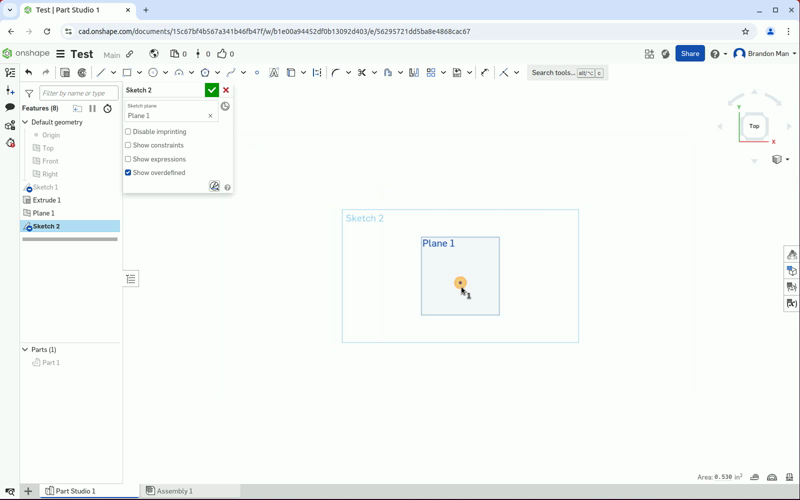
scroll(-6)
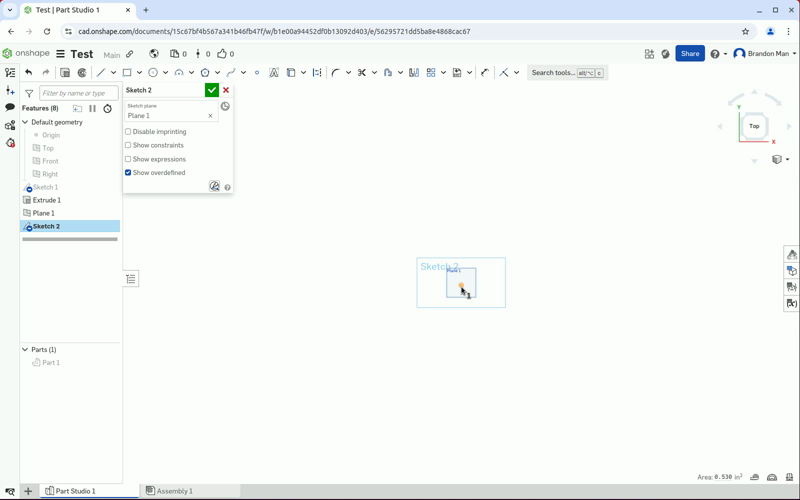
mouse_move(73, 352)
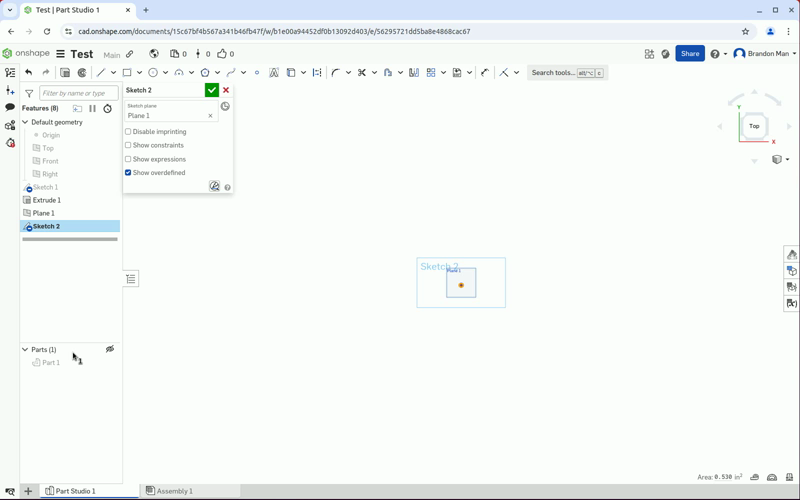
key(shift+y)
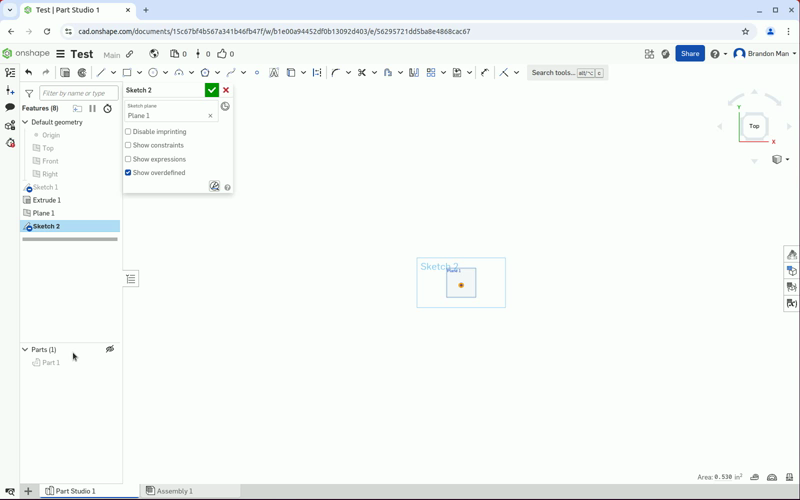
key(shift+e)
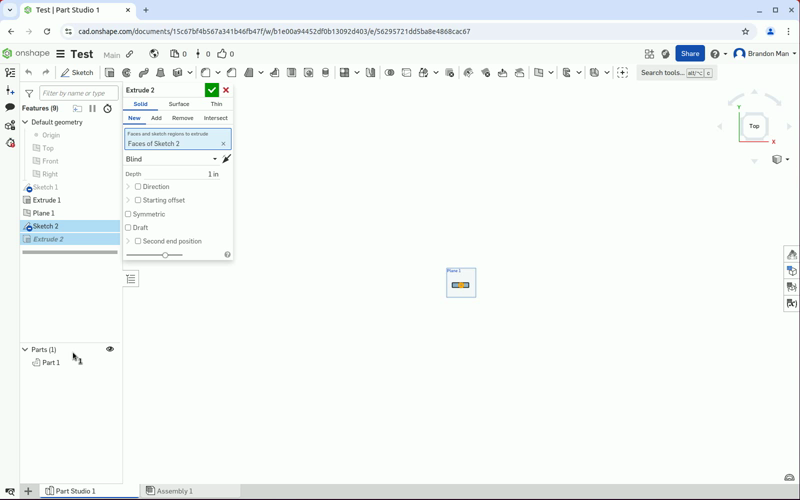
mouse_move(143, 106)
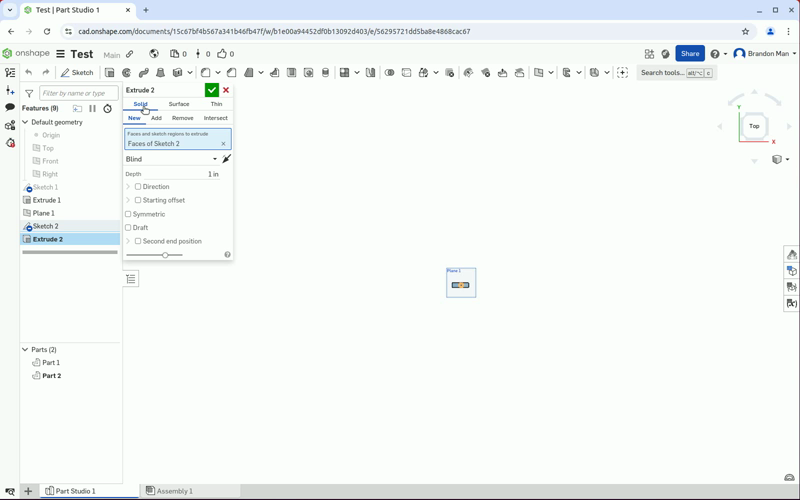
click(143, 106)
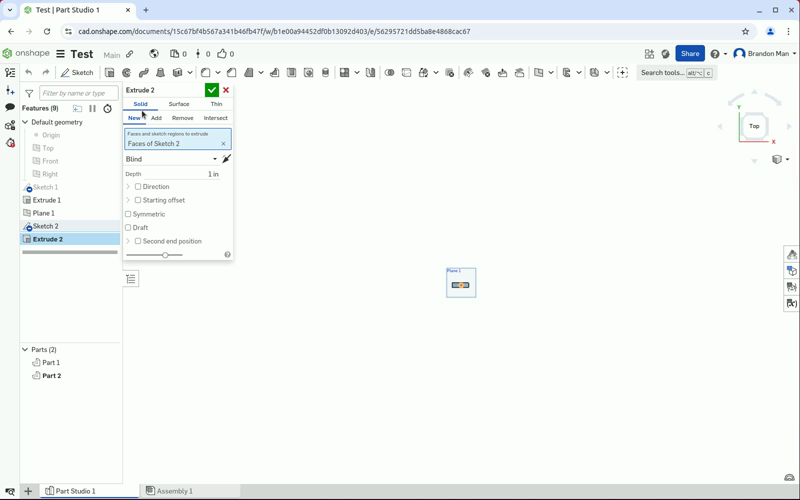
mouse_move(137, 120)
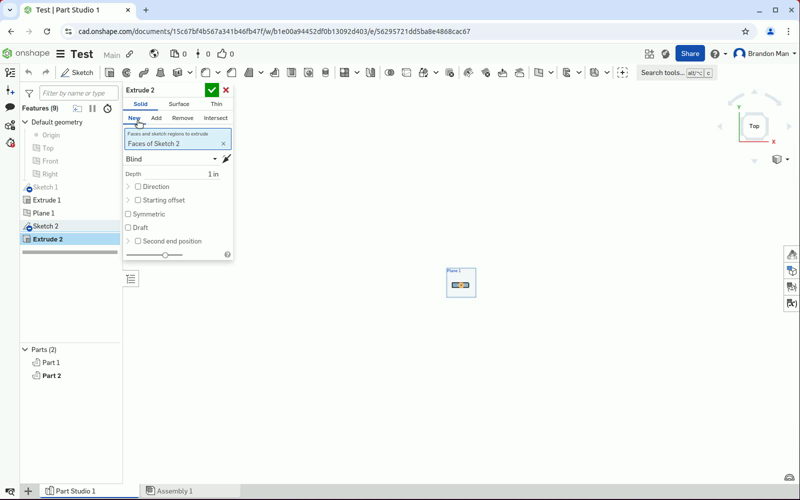
click(137, 120)
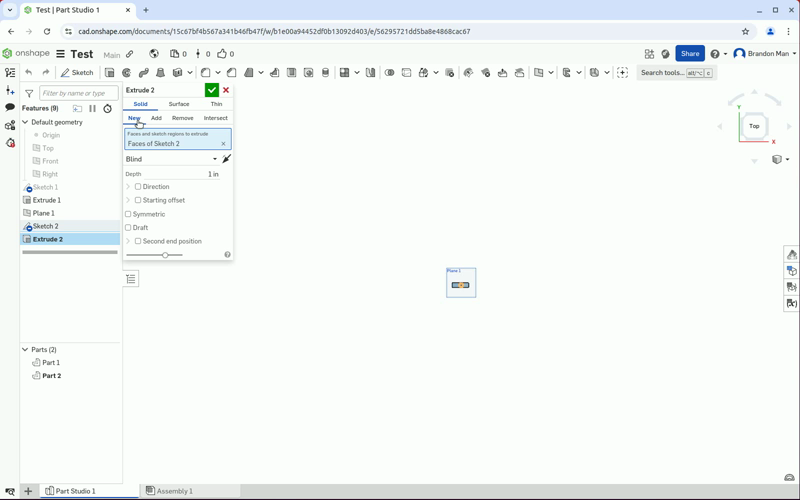
key(tab, 4)
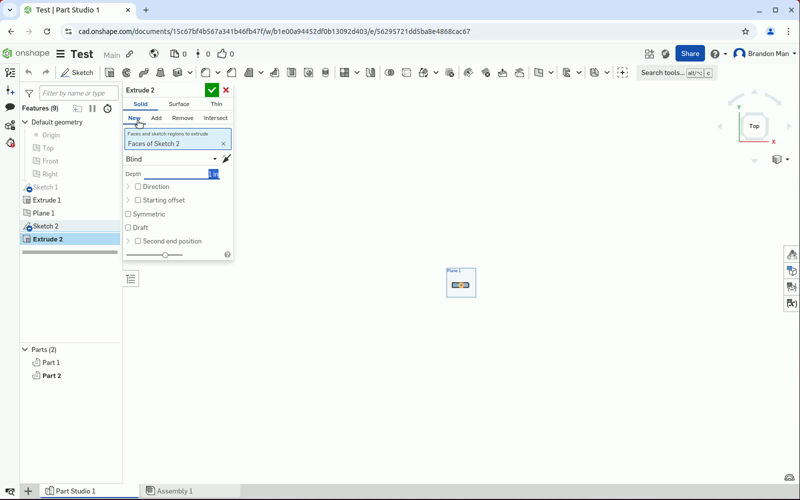
text(21.423)
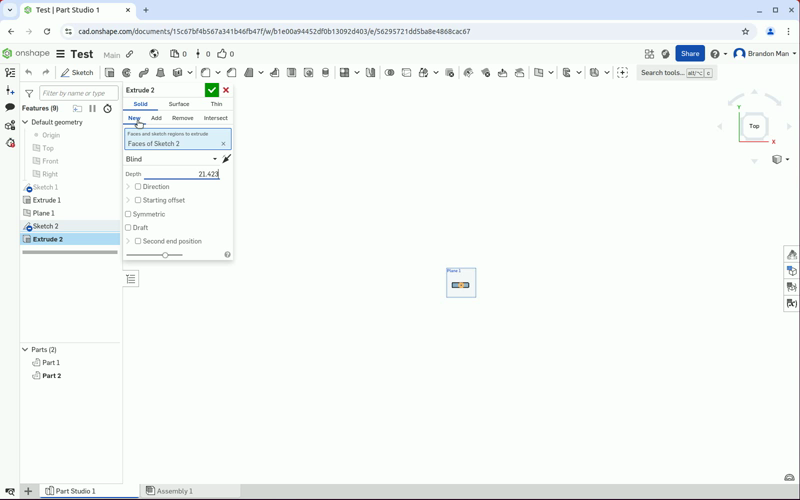
key(enter)
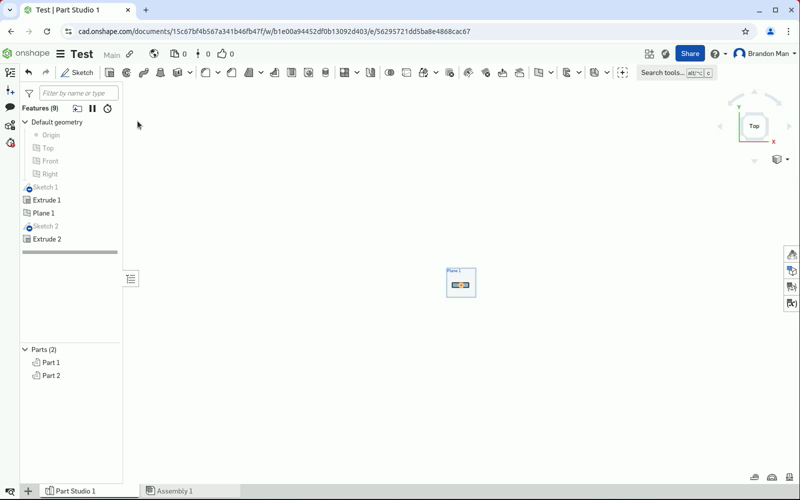
key(shift+h)
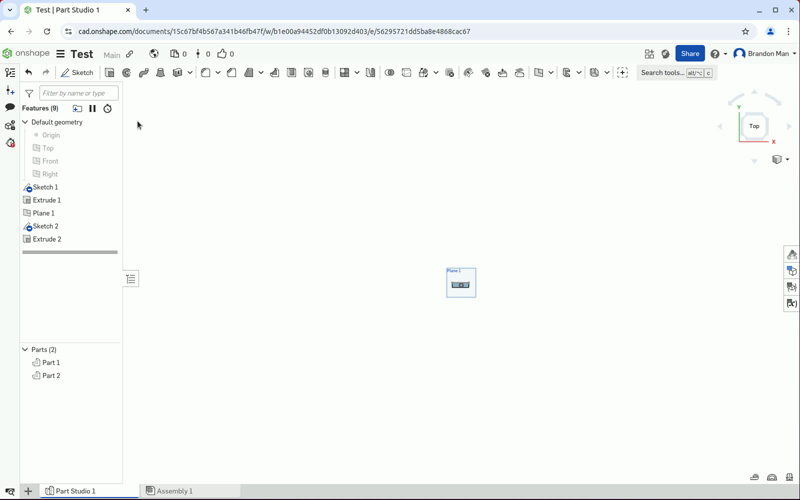
key(shift+h)
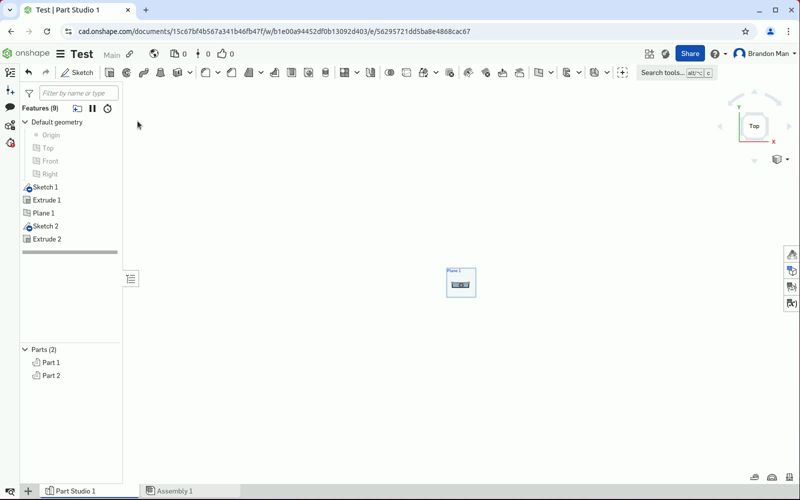
key(shift+7)
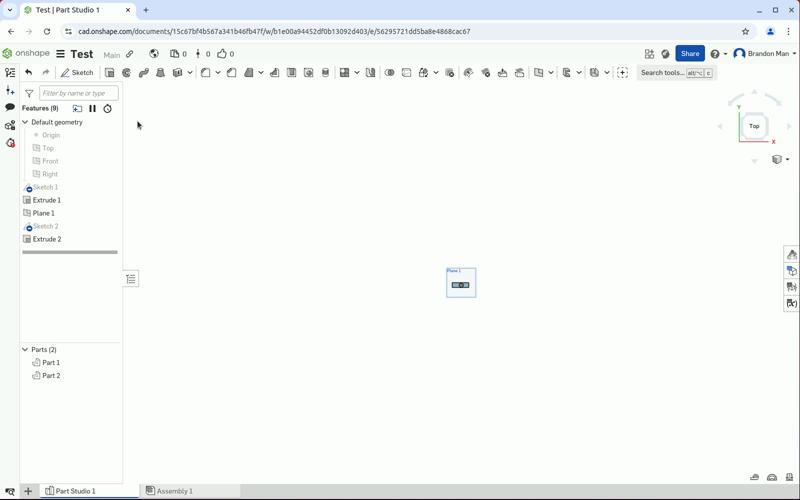
key(up, 3)
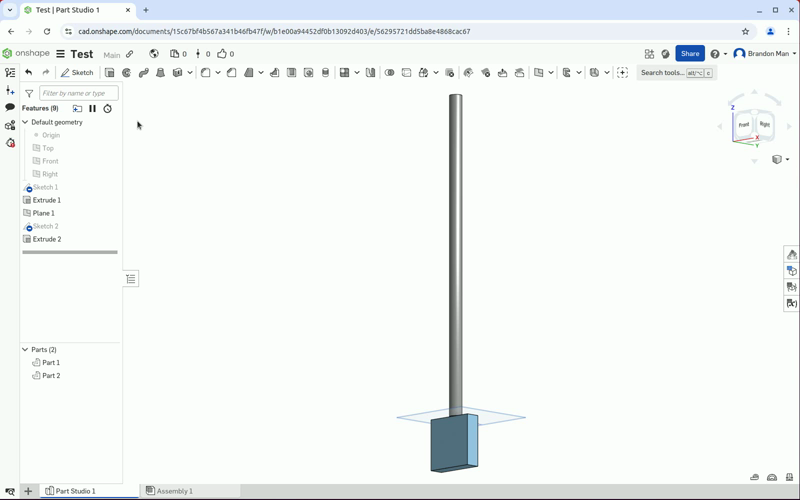
key(left, 3)
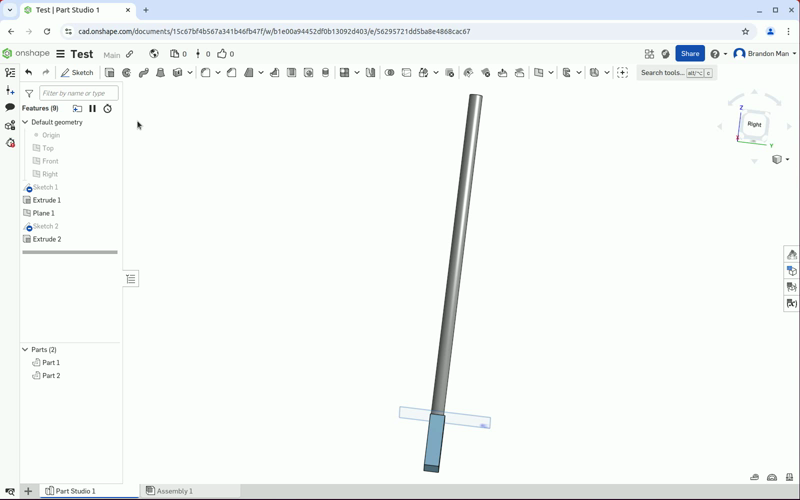
key(right, 3)
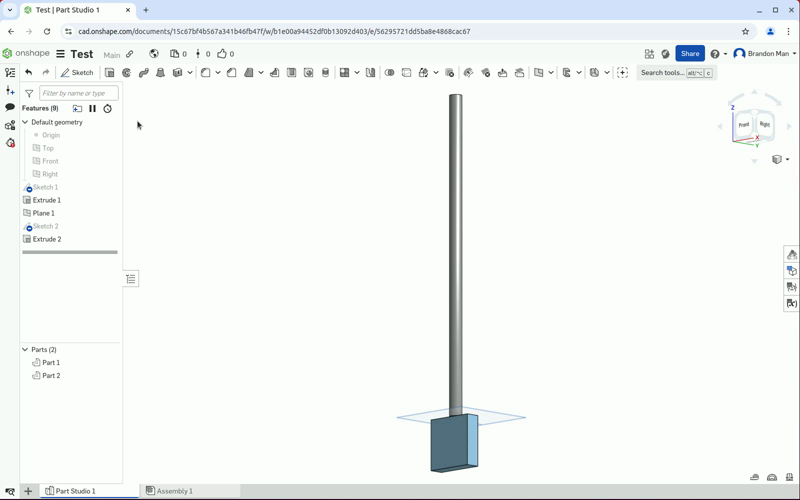
key(down, 3)
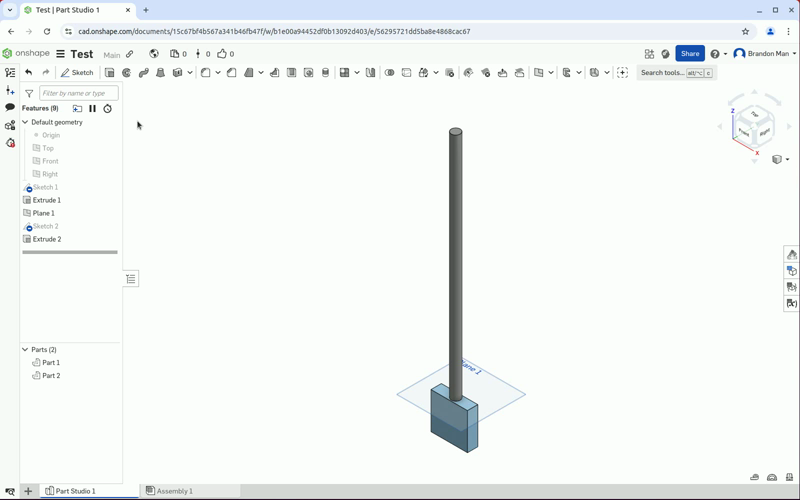
mouse_move(73, 189)
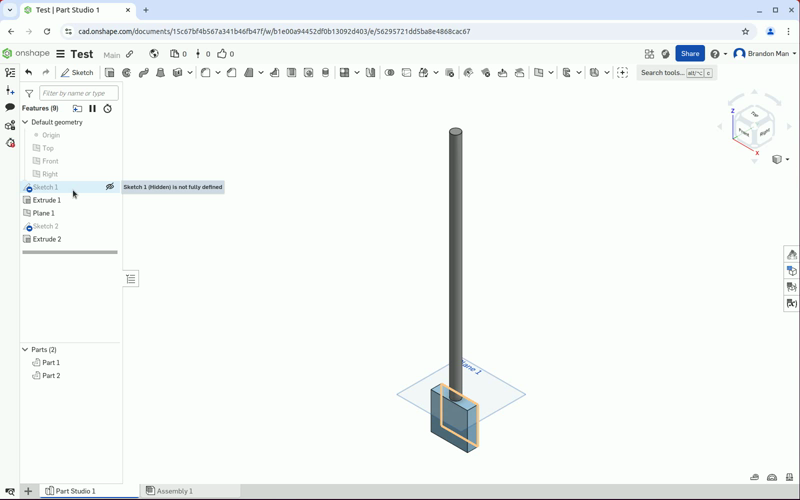
click(73, 189)